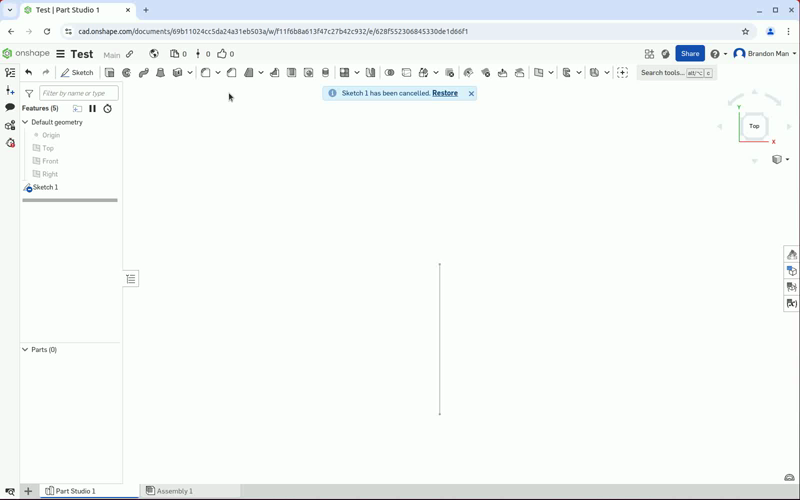
key(shift+h)
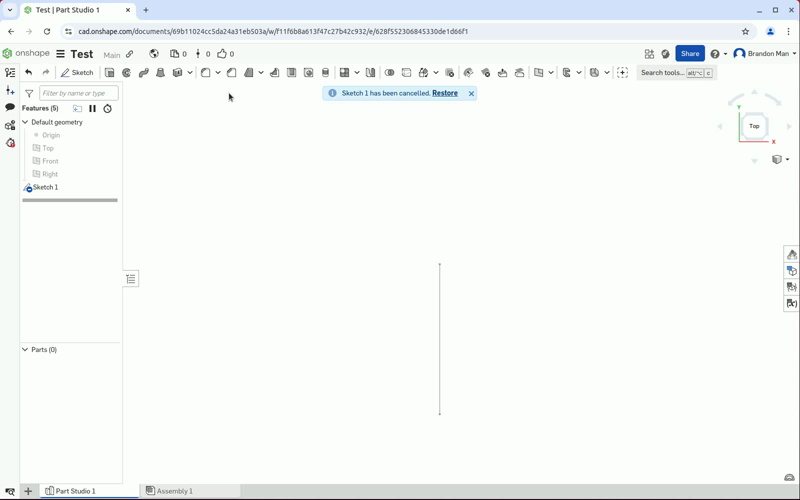
key(shift+s)
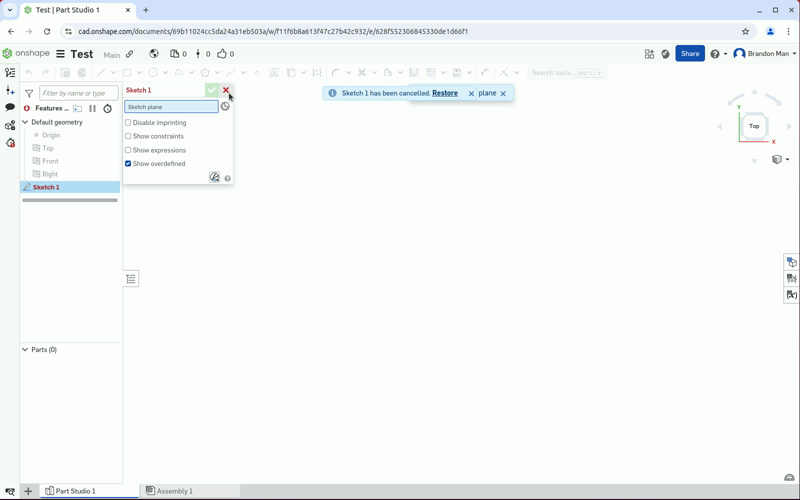
mouse_move(73, 150)
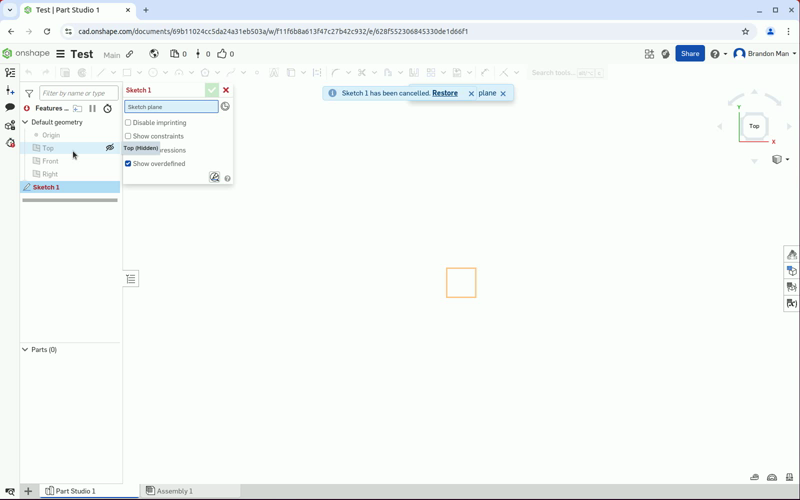
click(73, 150)
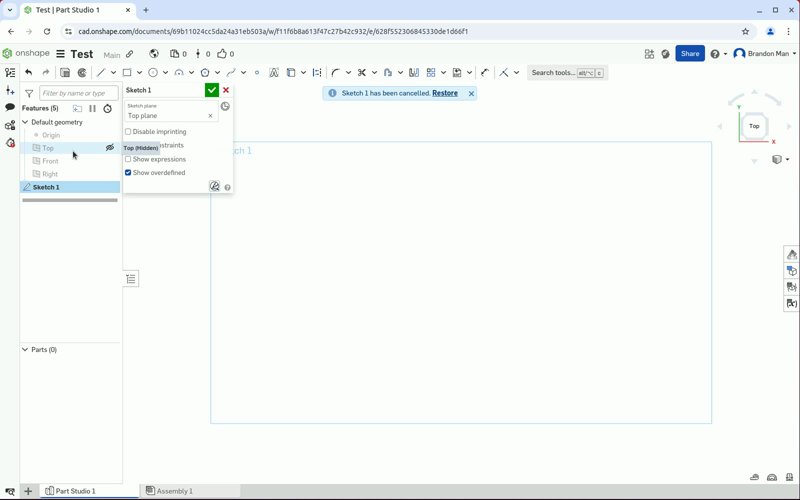
mouse_move(73, 352)
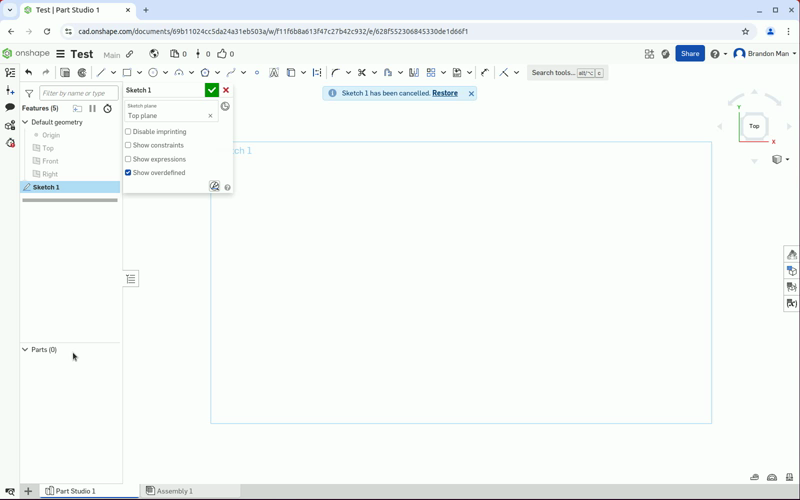
key(y)
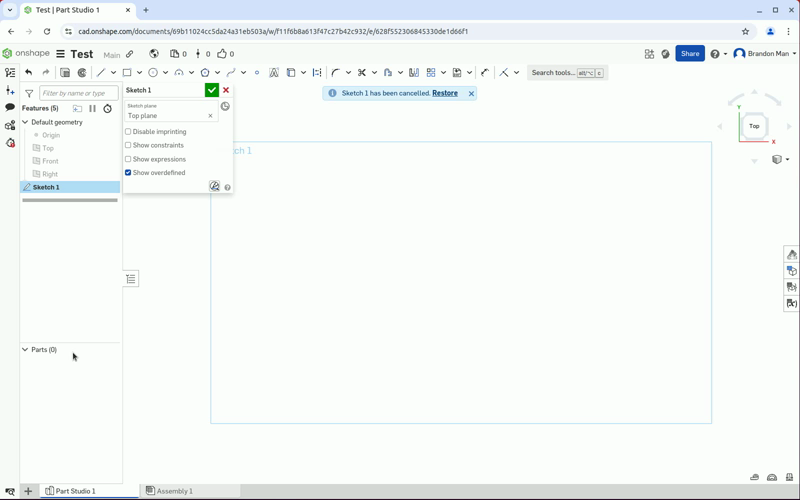
key(l)
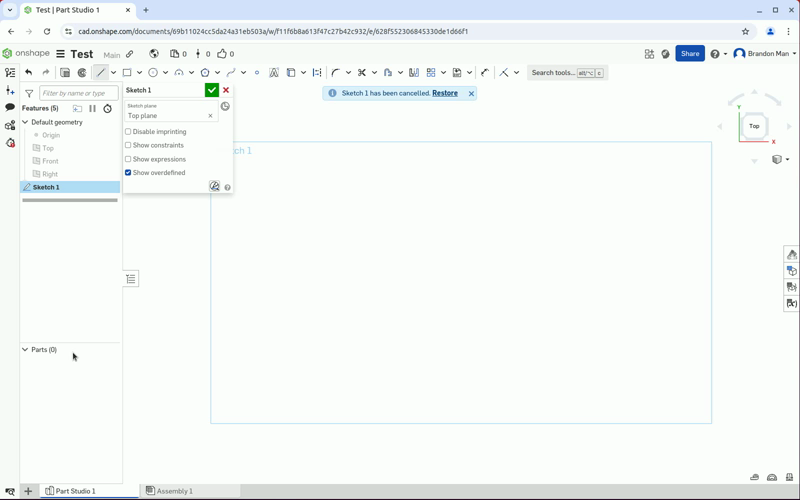
key_down(shift)
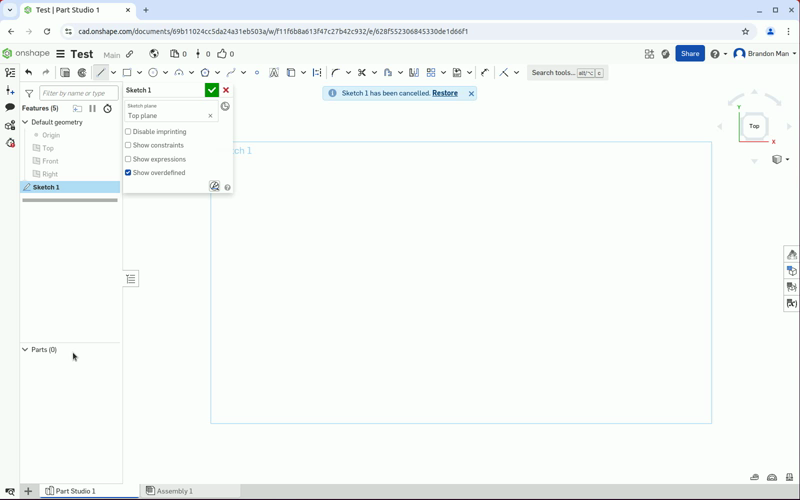
mouse_move(440, 297)
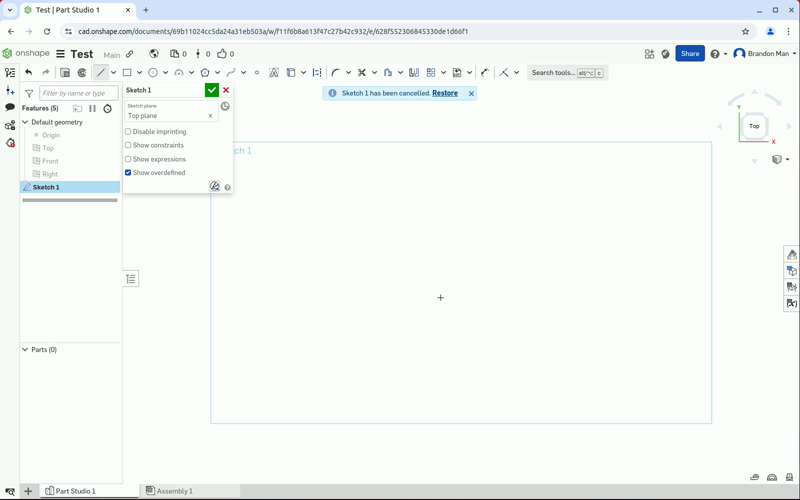
click(440, 297)
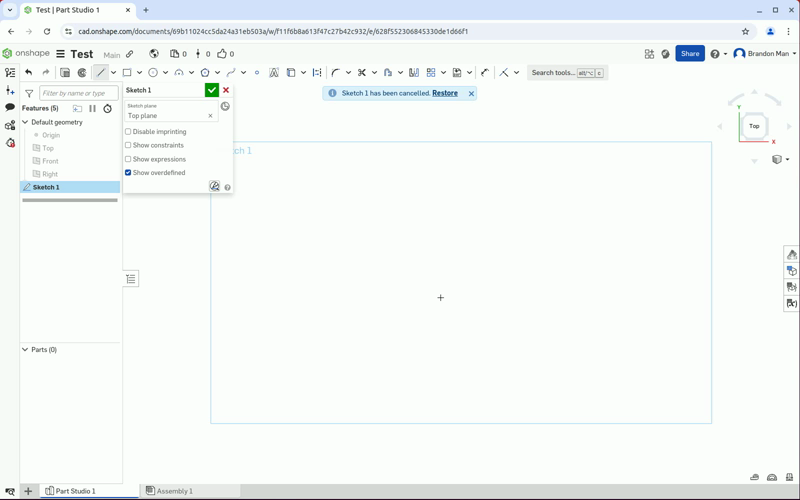
key_up(shift)
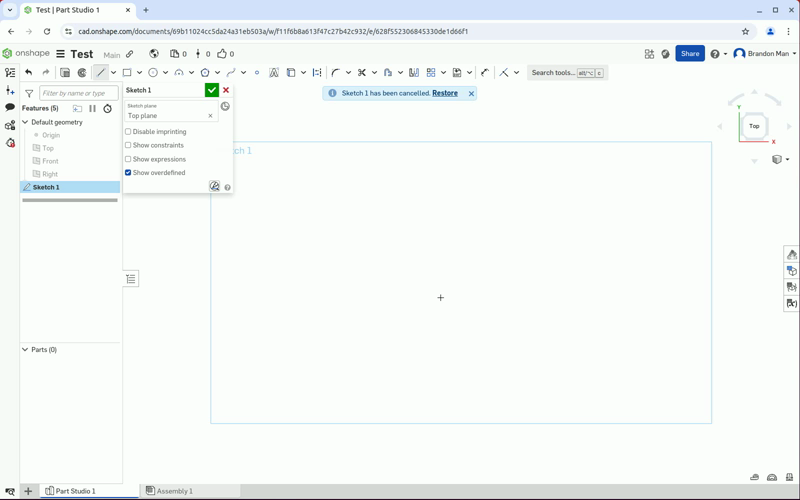
key_down(shift)
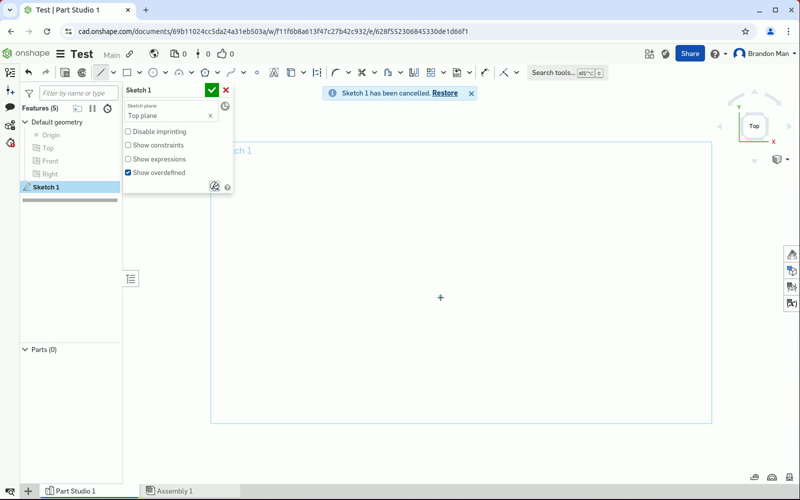
mouse_move(470, 297)
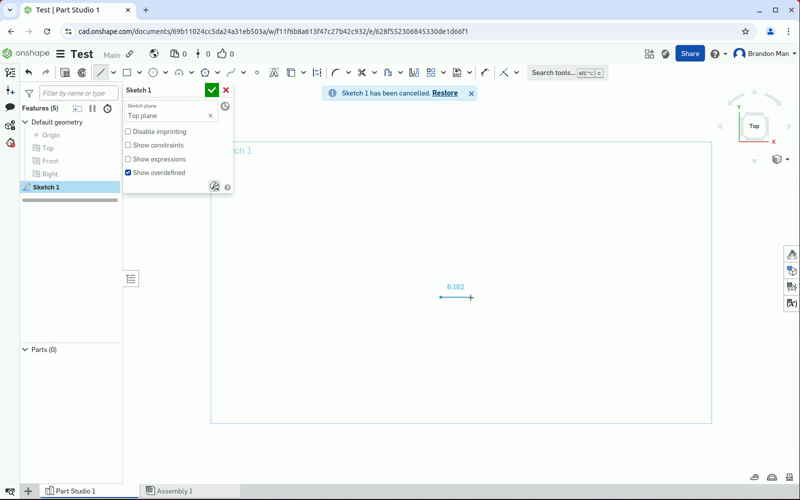
mouse_move(480, 297)
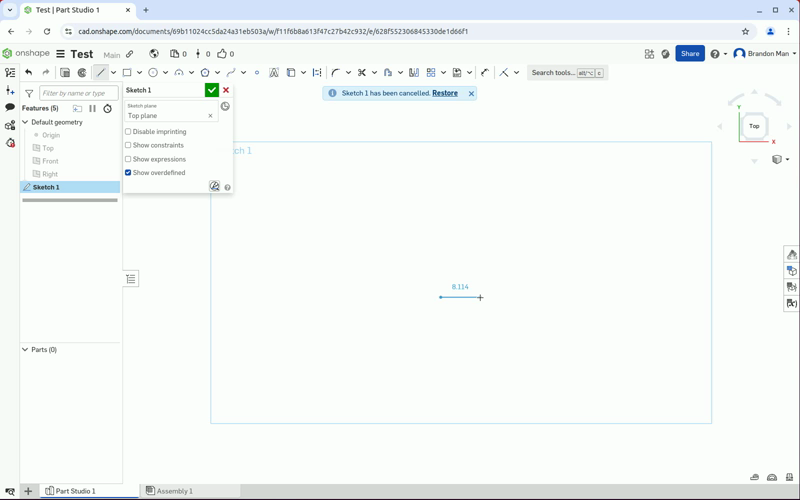
click(480, 297)
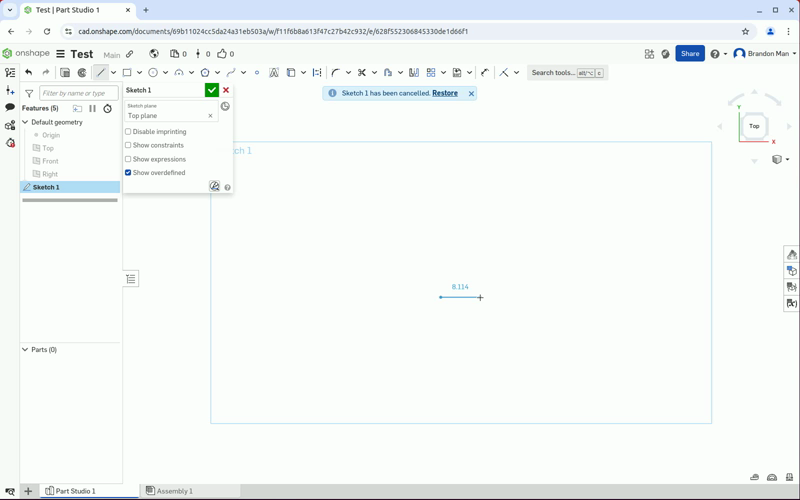
key_up(shift)
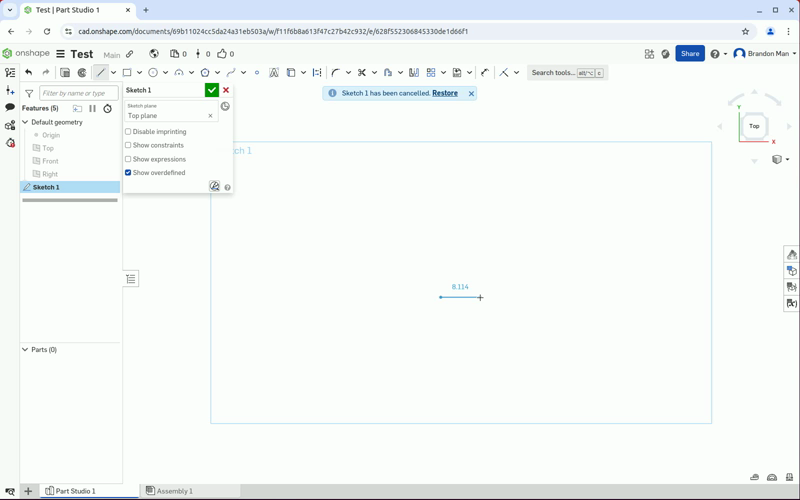
key_down(shift)
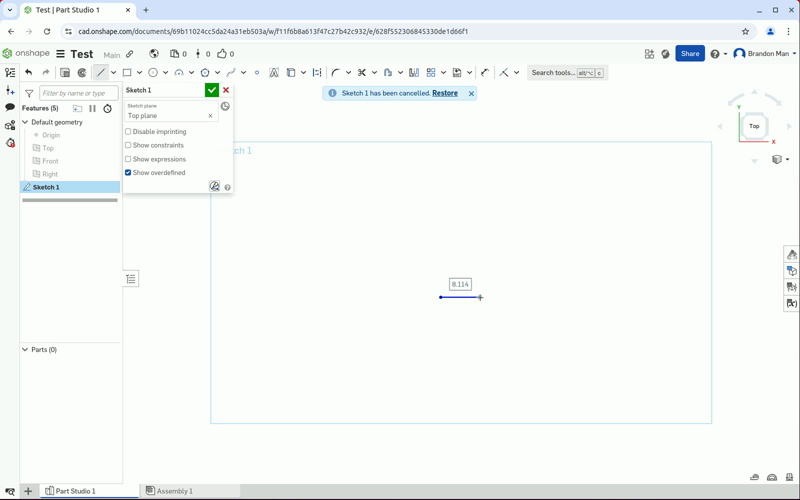
mouse_move(510, 297)
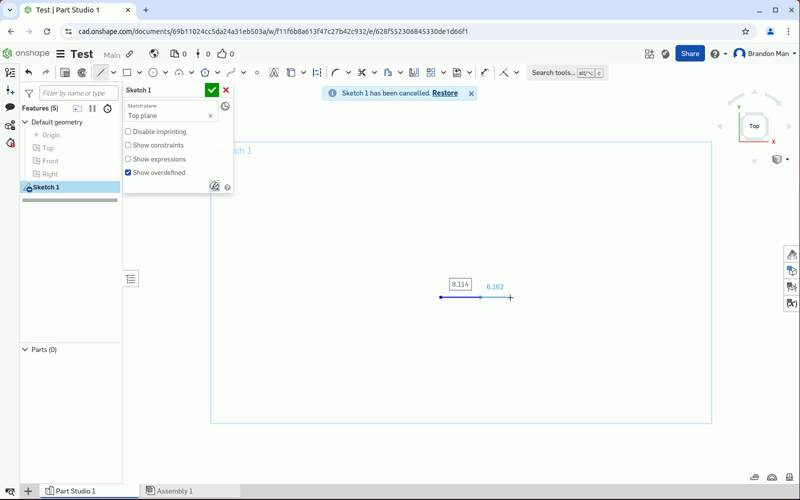
mouse_move(480, 268)
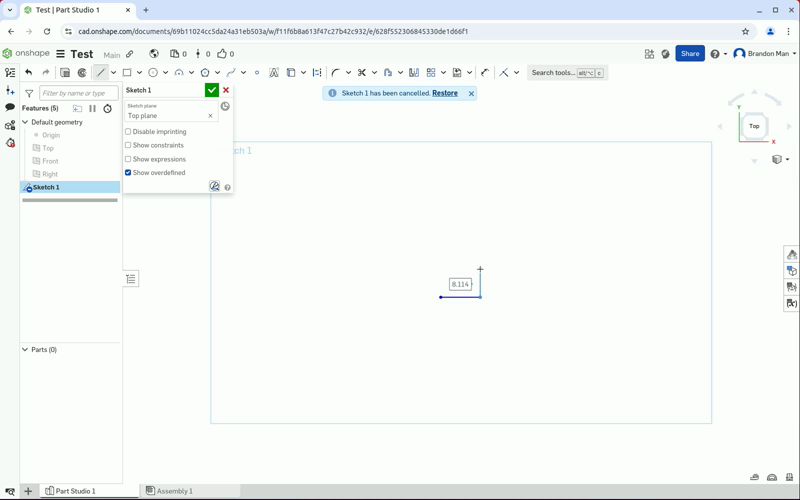
click(480, 268)
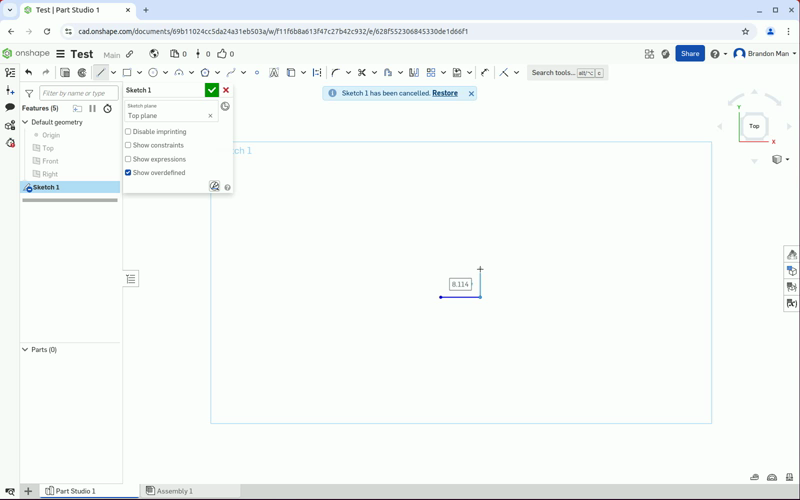
key_up(shift)
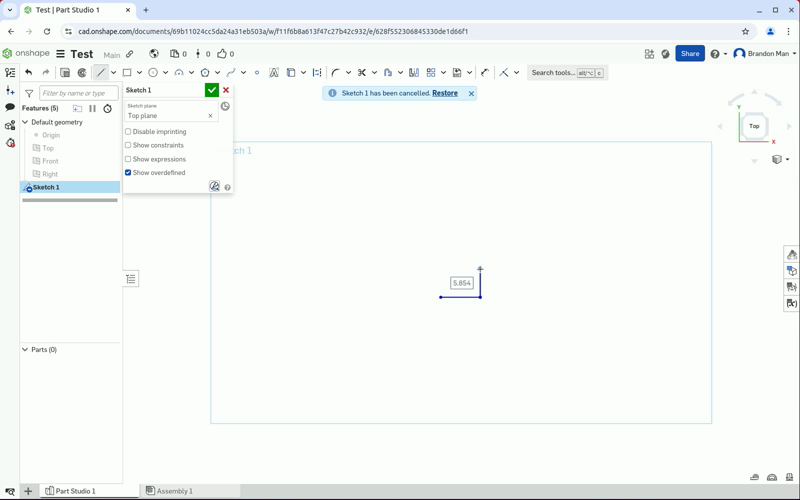
key_down(shift)
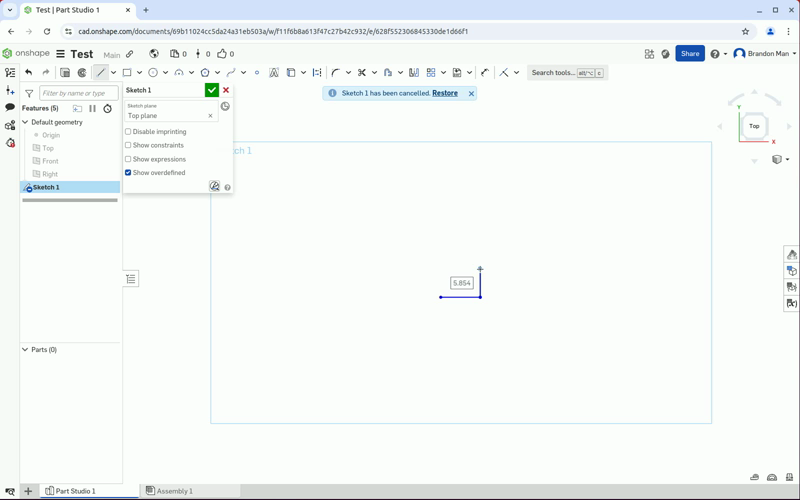
mouse_move(510, 268)
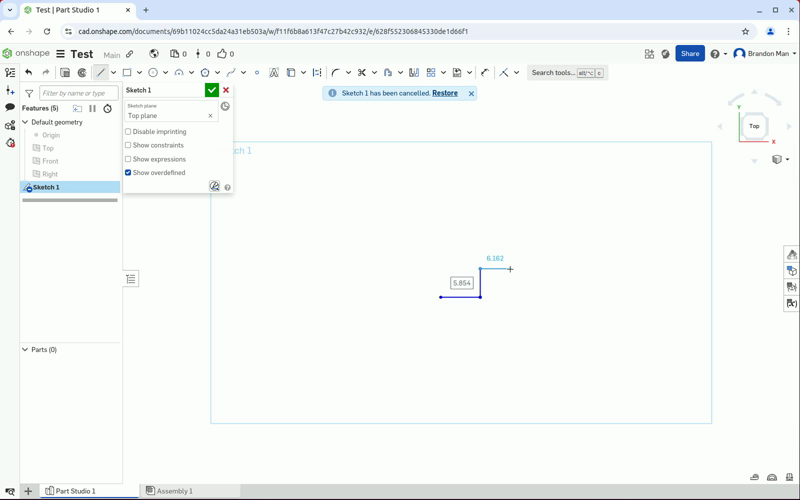
mouse_move(440, 268)
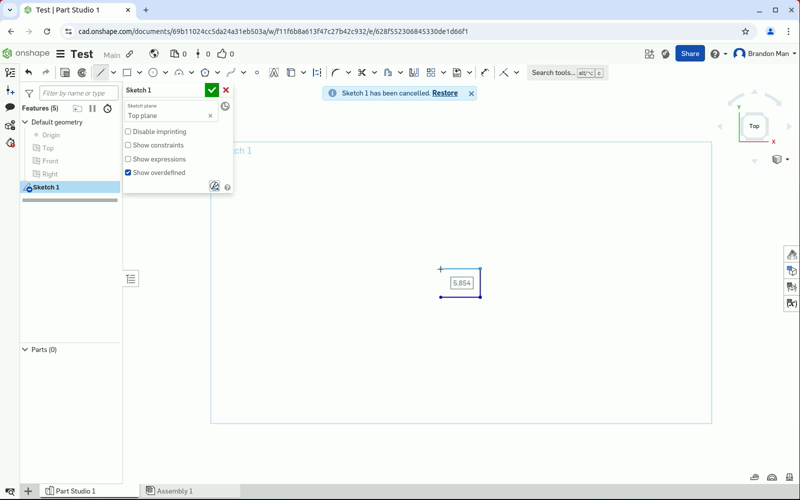
click(440, 268)
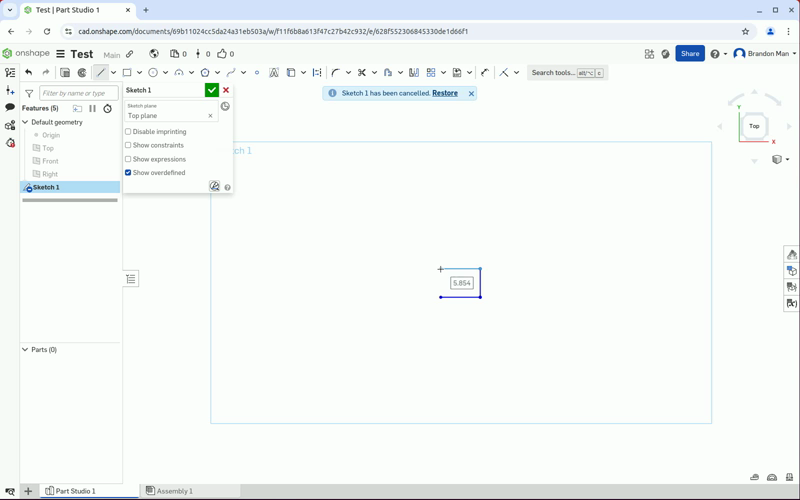
key_up(shift)
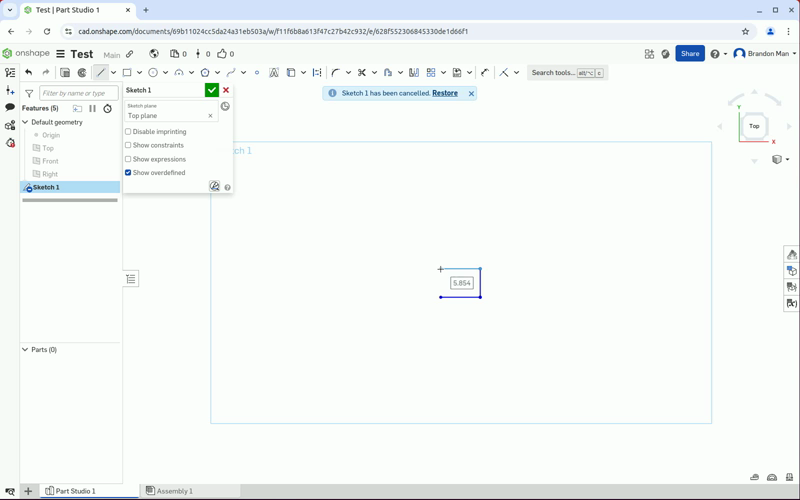
mouse_move(470, 268)
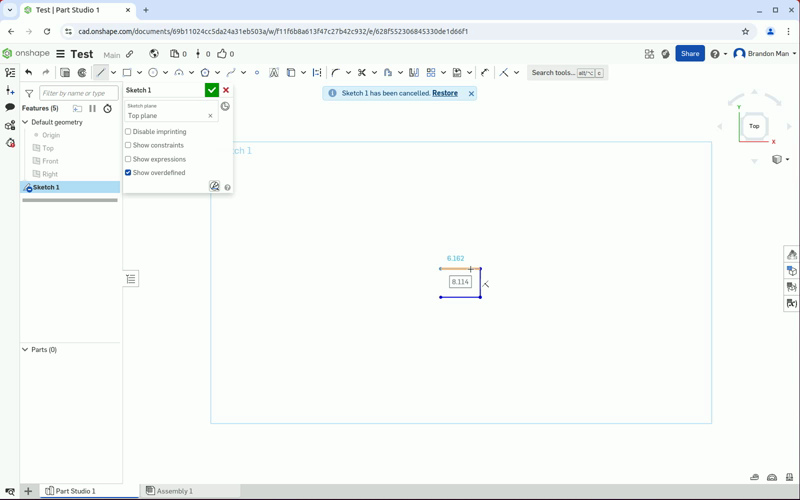
key_down(shift)
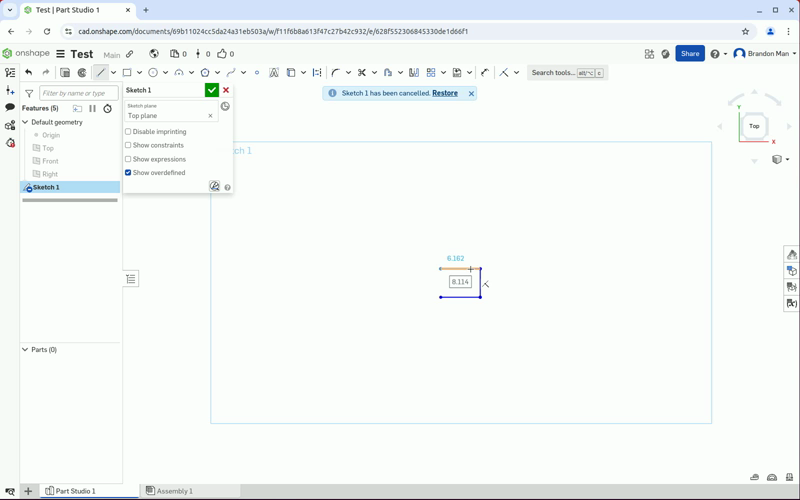
mouse_move(440, 297)
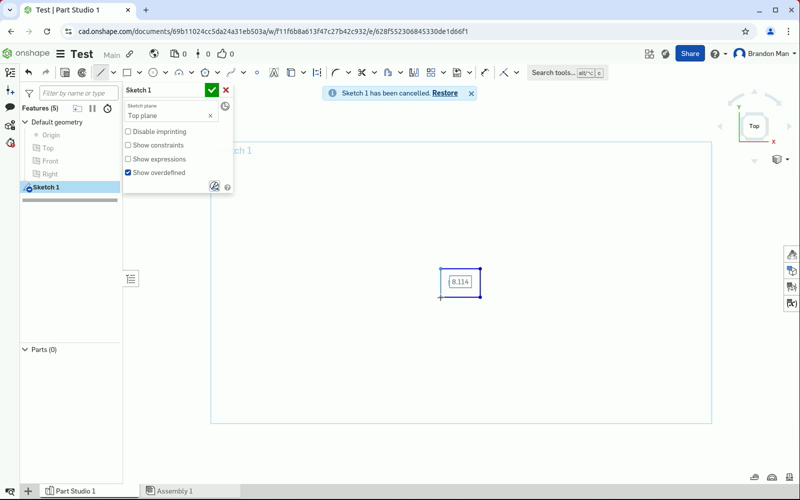
key_up(shift)
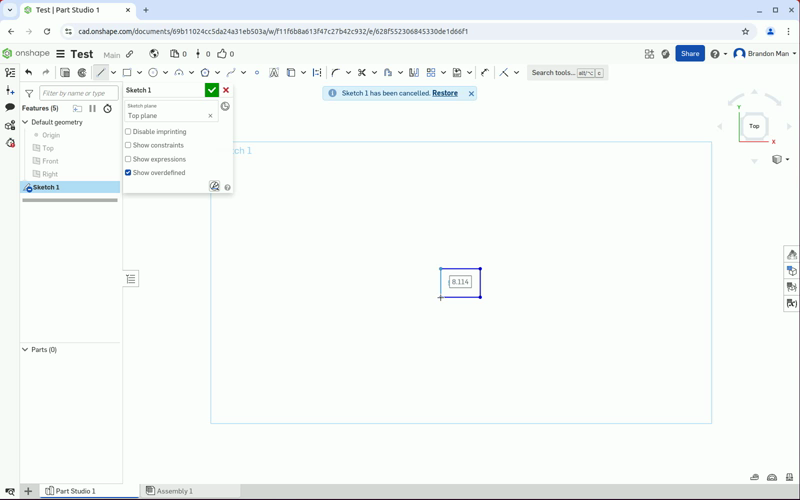
click(440, 297)
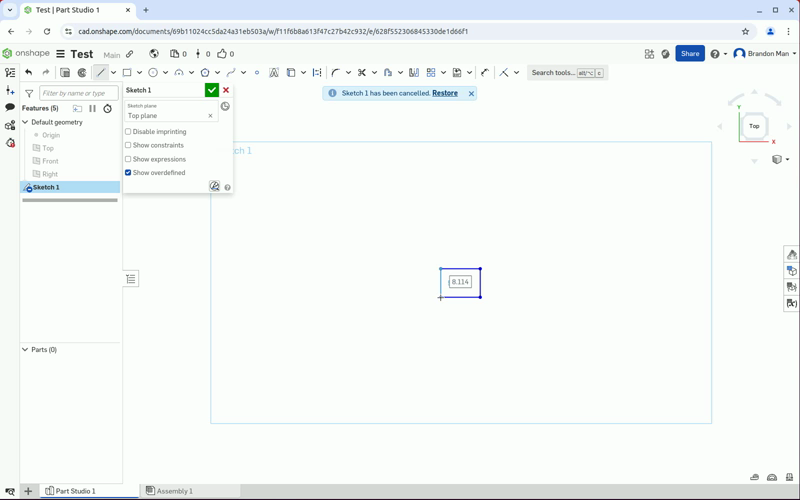
key(esc)
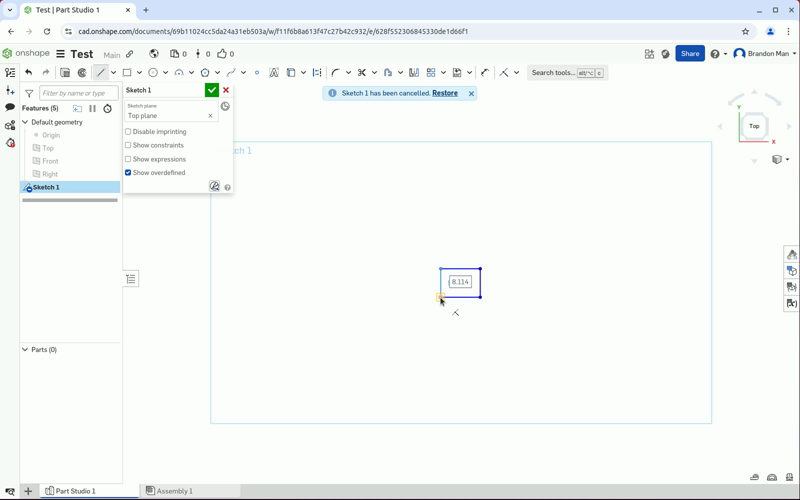
mouse_move(462, 271)
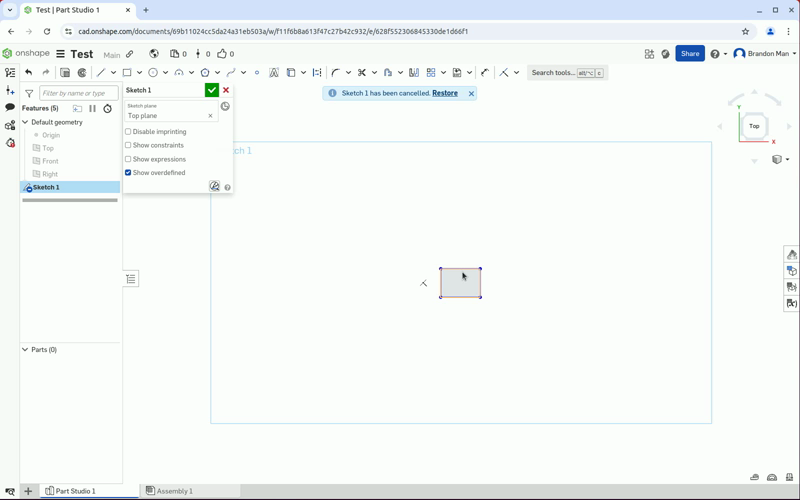
scroll(6)
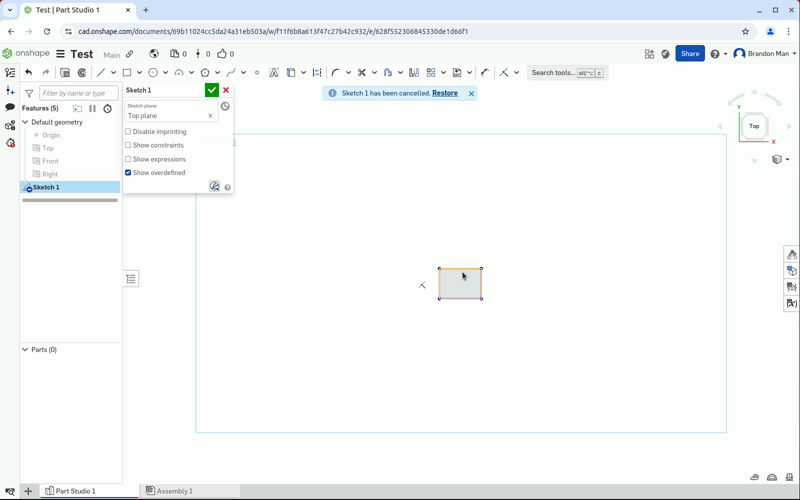
scroll(6)
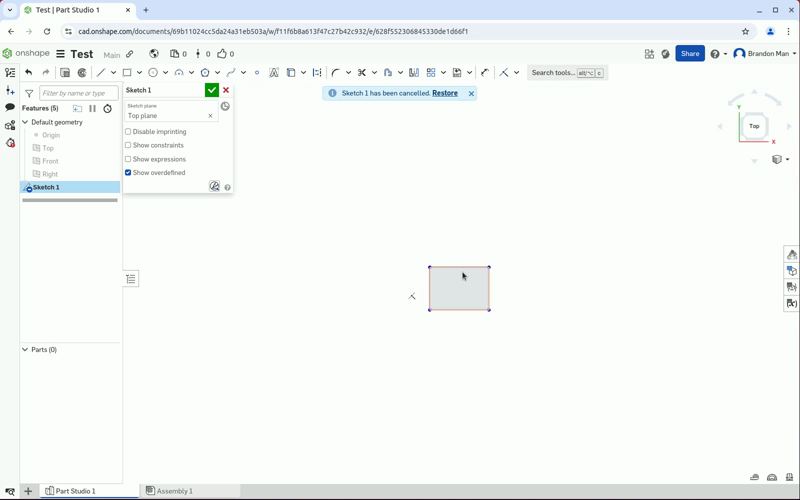
scroll(6)
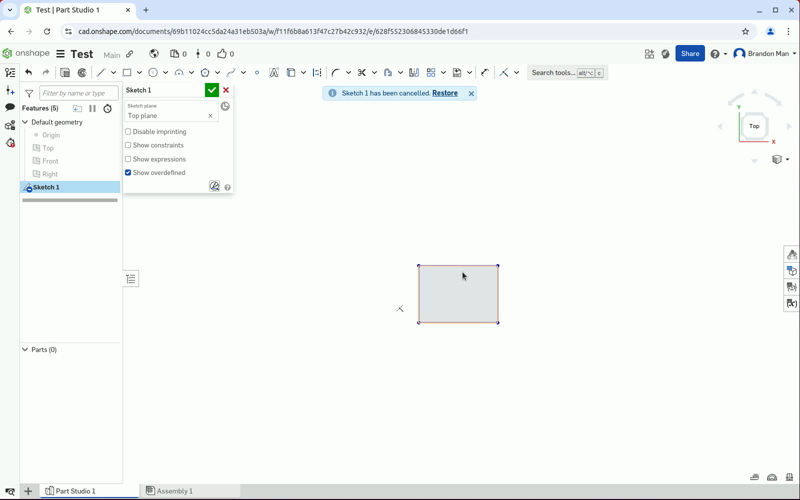
scroll(6)
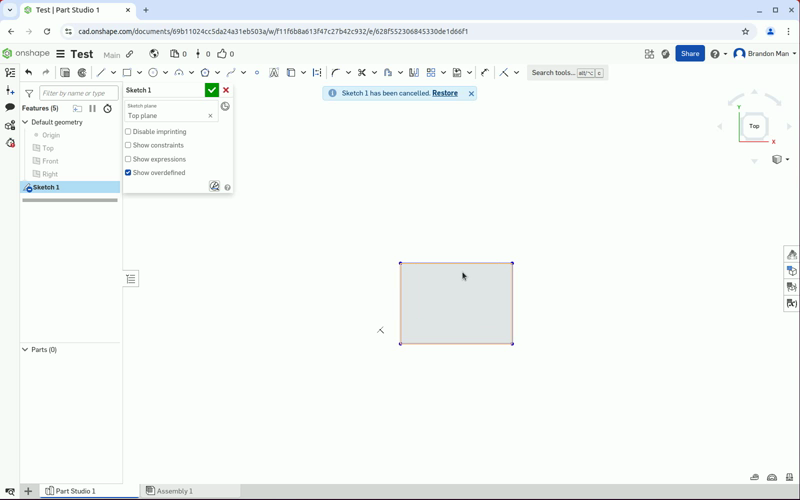
scroll(6)
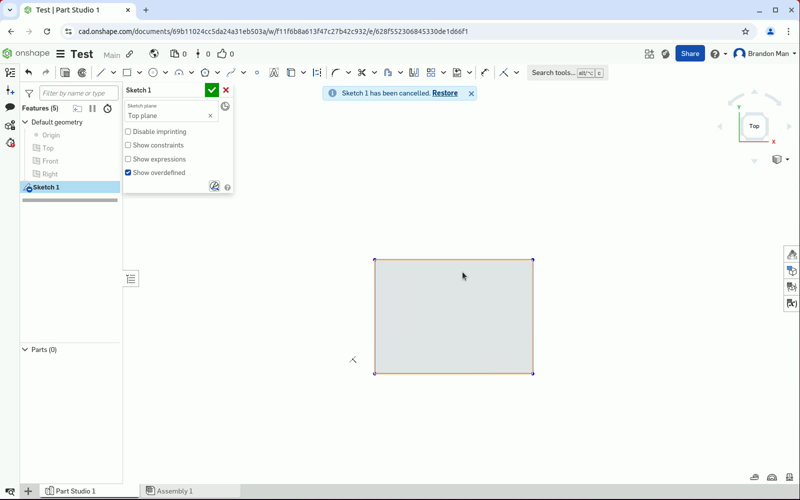
scroll(6)
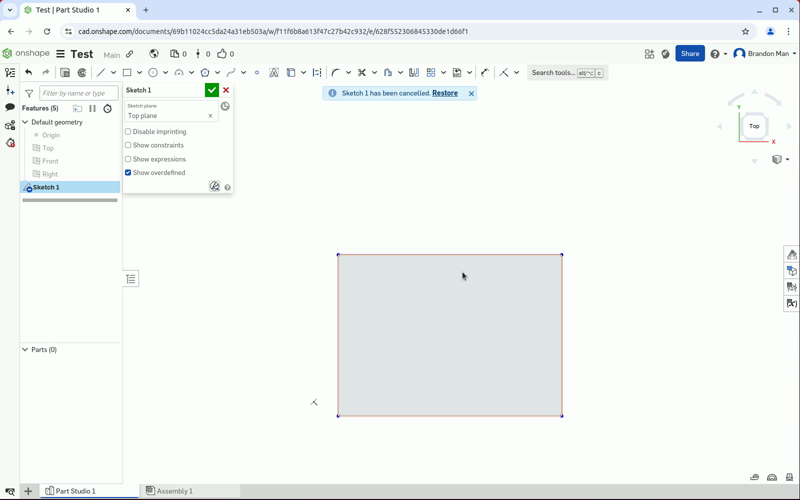
scroll(6)
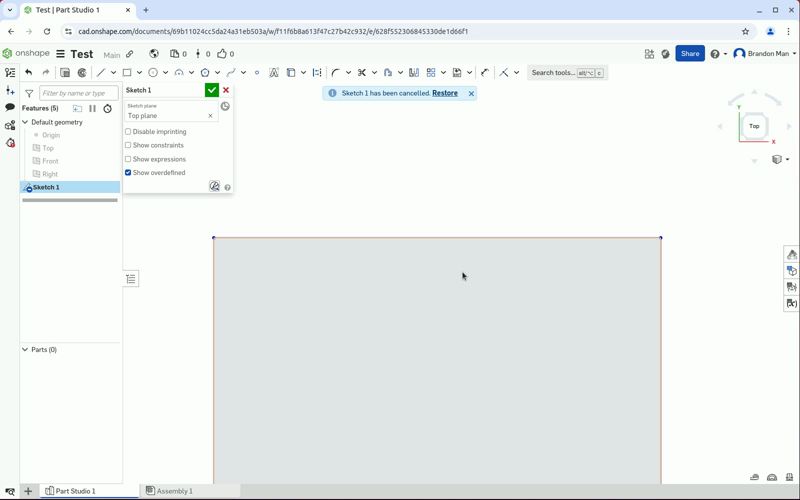
click(462, 271)
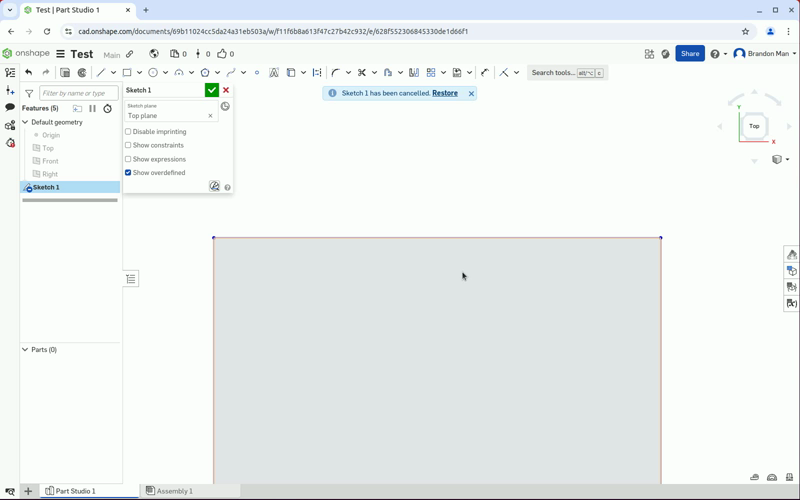
scroll(-6)
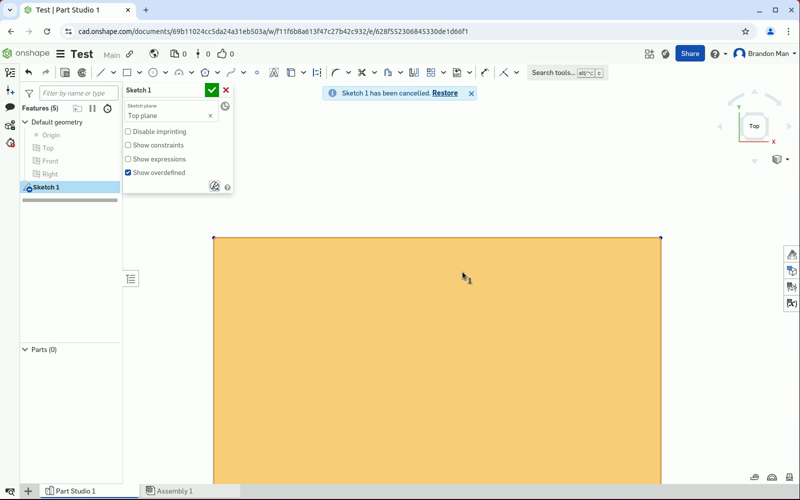
scroll(-6)
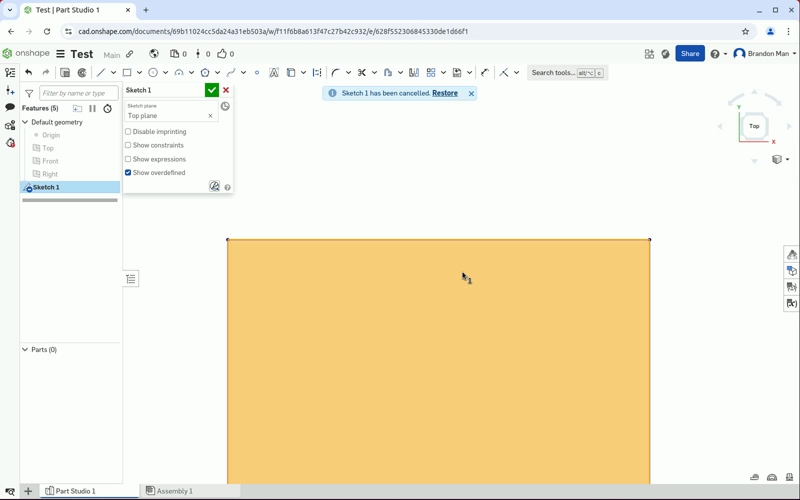
scroll(-6)
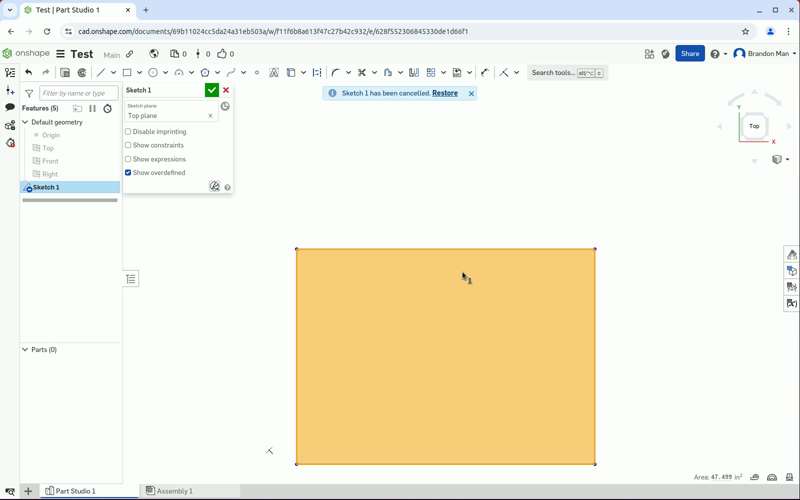
scroll(-6)
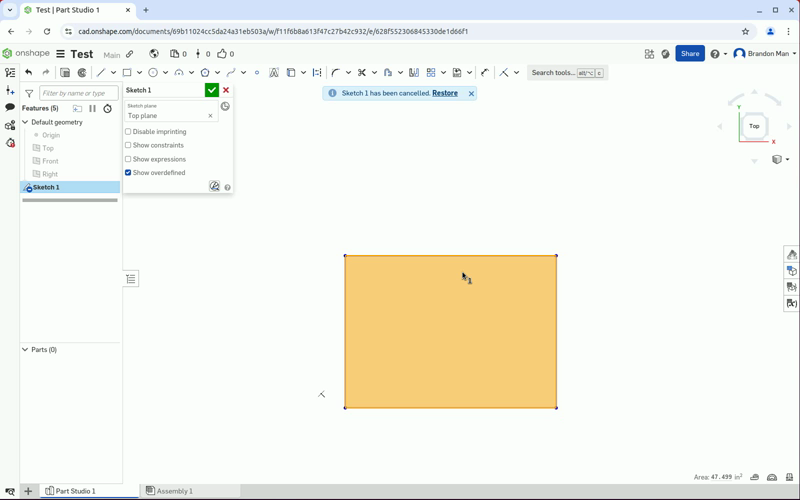
scroll(-6)
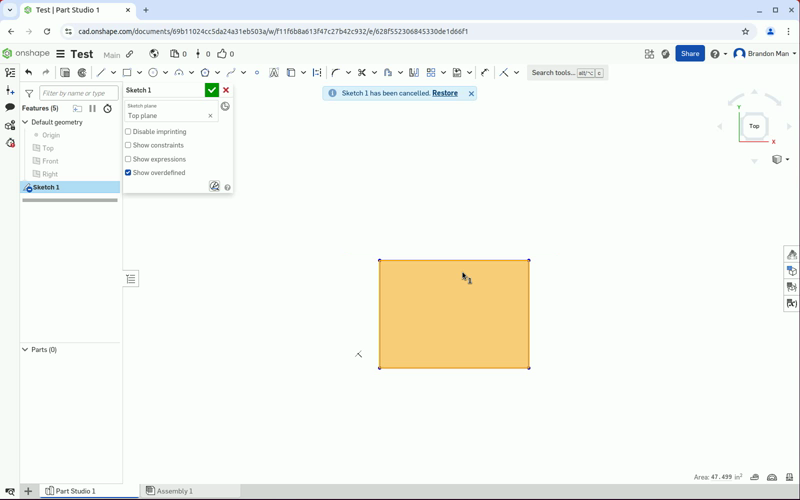
scroll(-6)
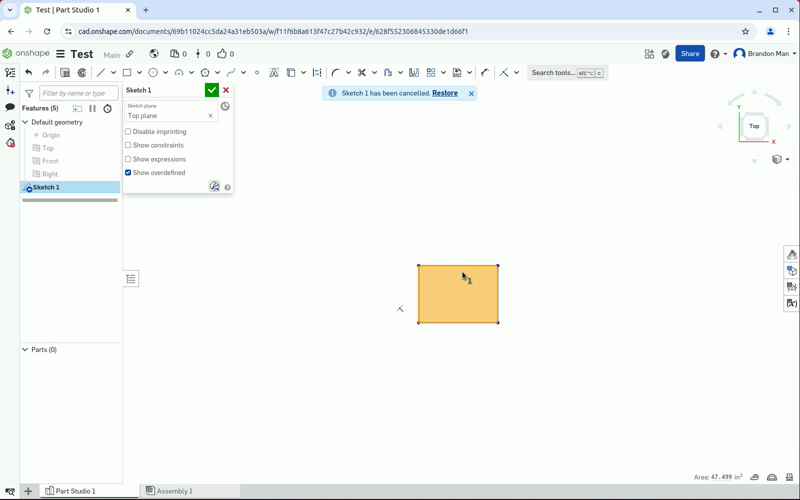
scroll(-6)
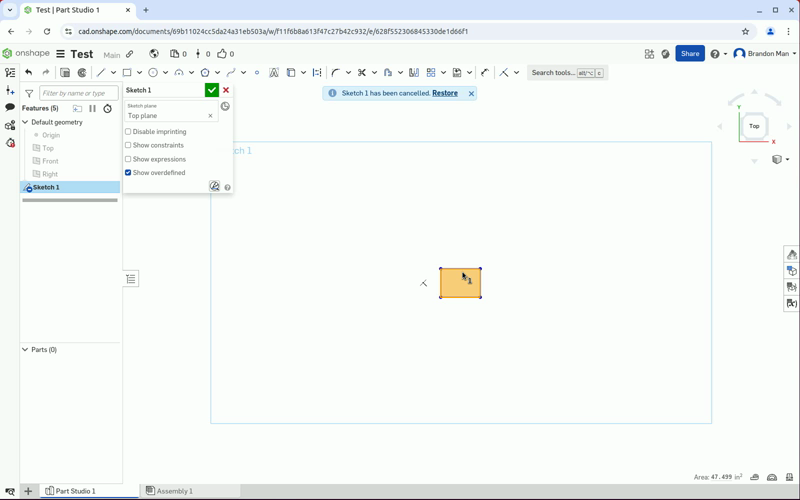
mouse_move(73, 352)
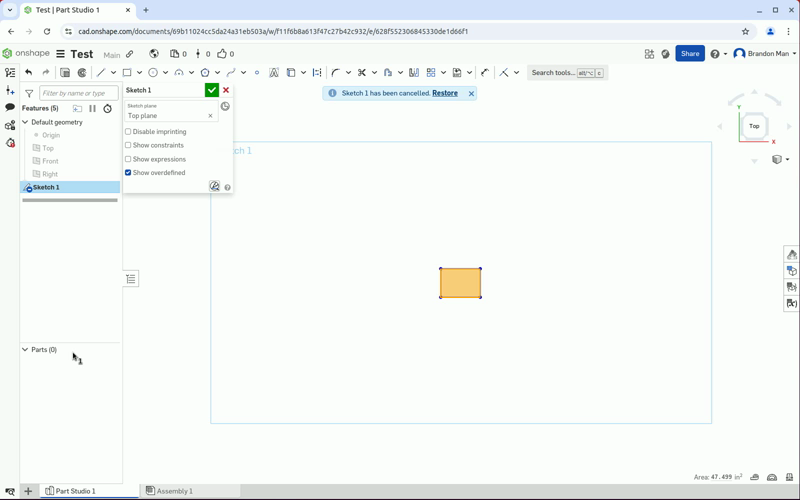
key(shift+y)
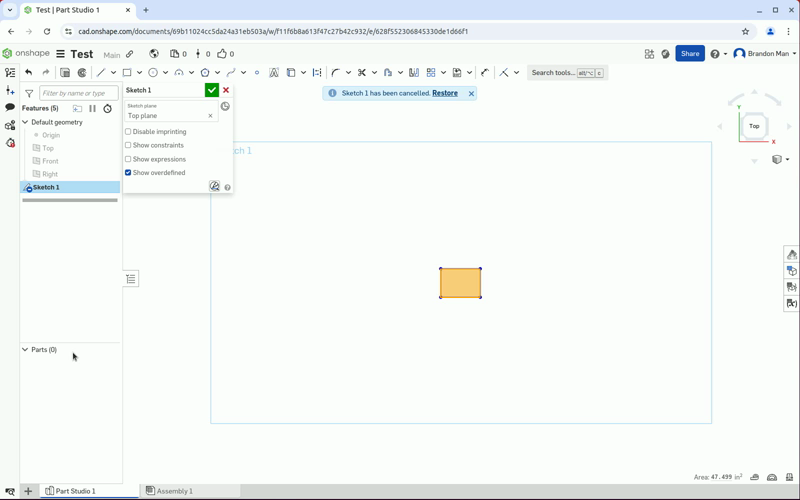
key(shift+e)
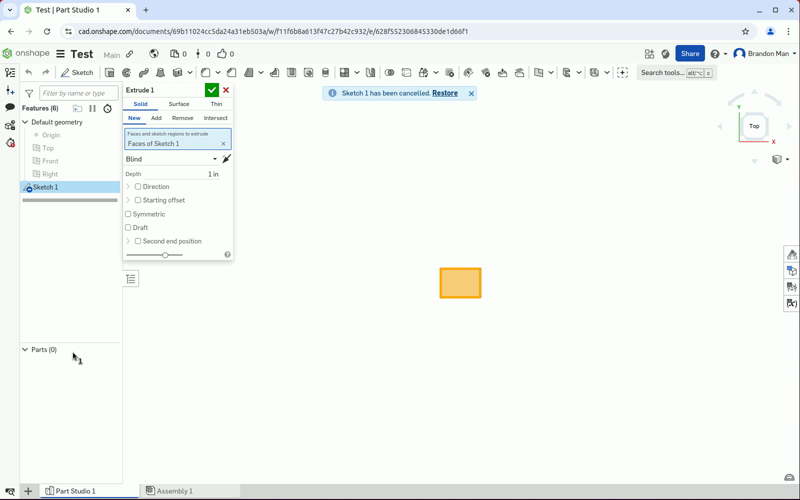
mouse_move(143, 106)
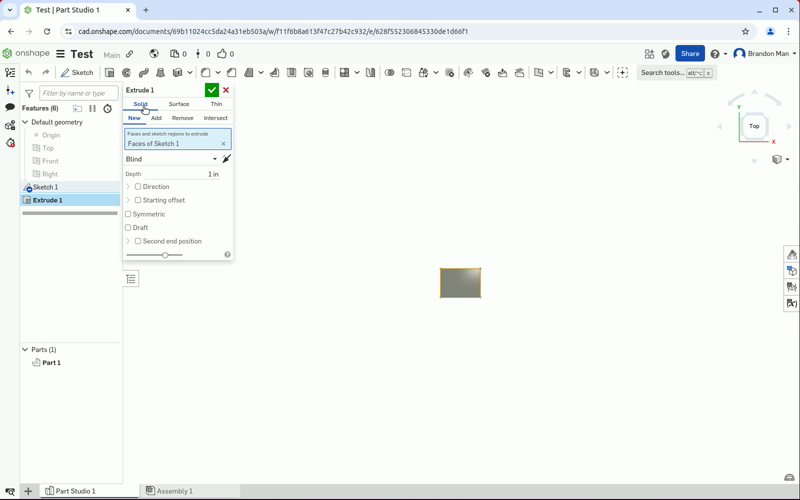
click(143, 106)
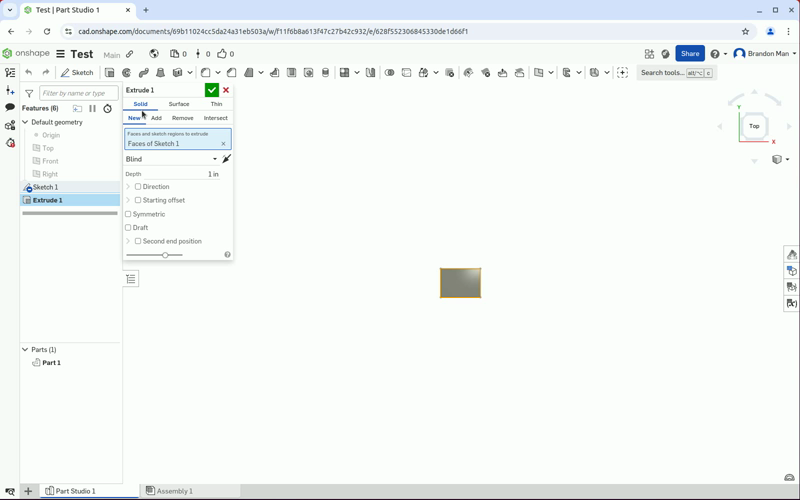
mouse_move(137, 120)
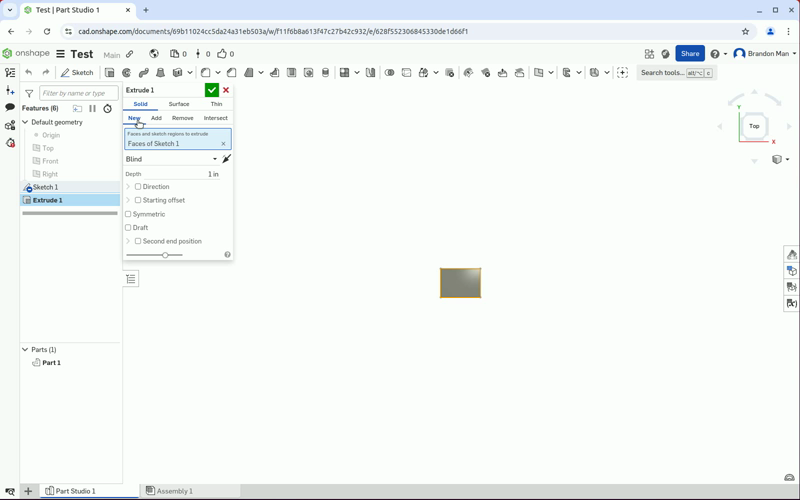
click(137, 120)
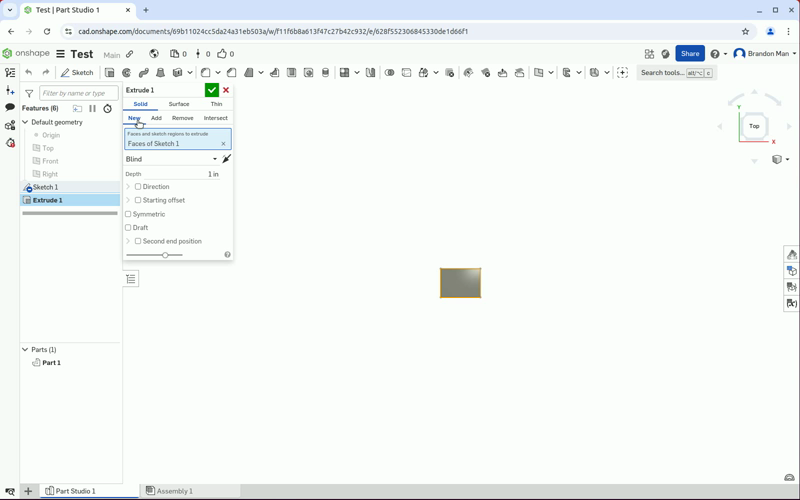
key(tab, 4)
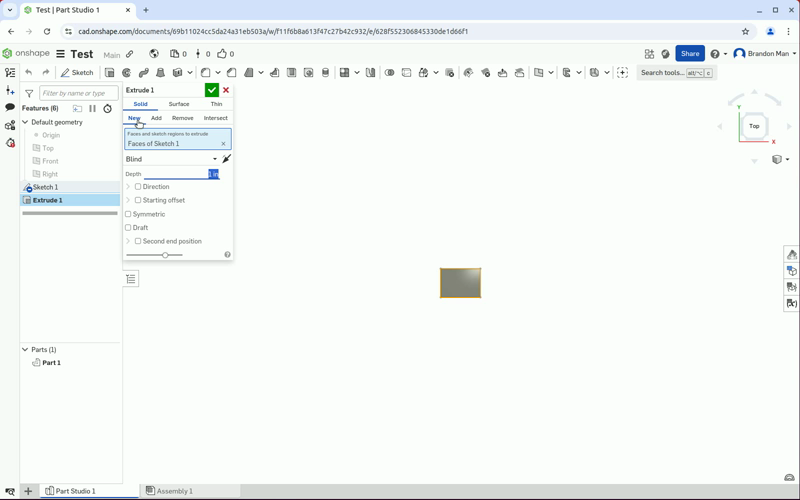
text(19.498)
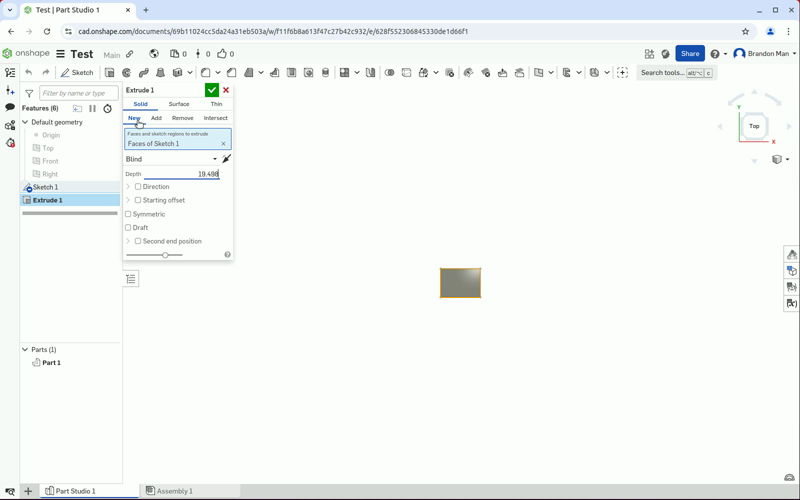
key(enter)
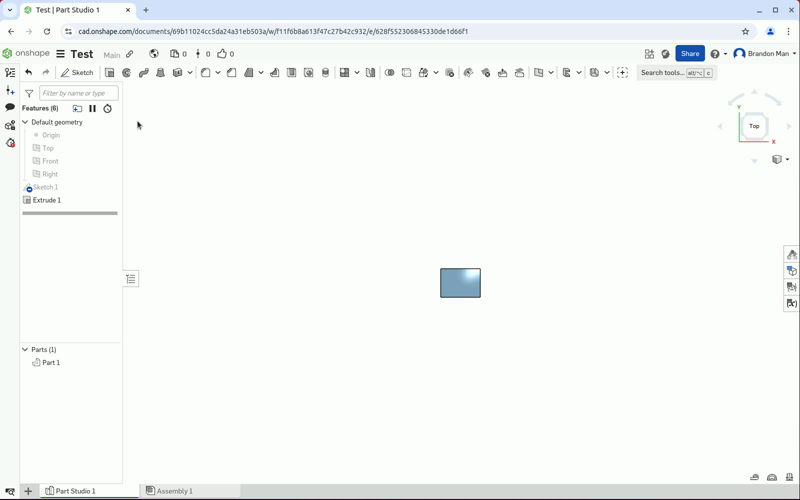
key(shift+h)
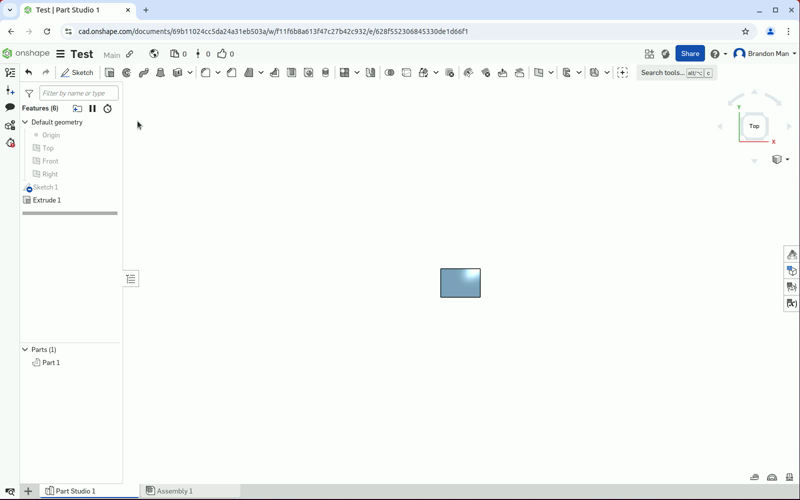
key(shift+h)
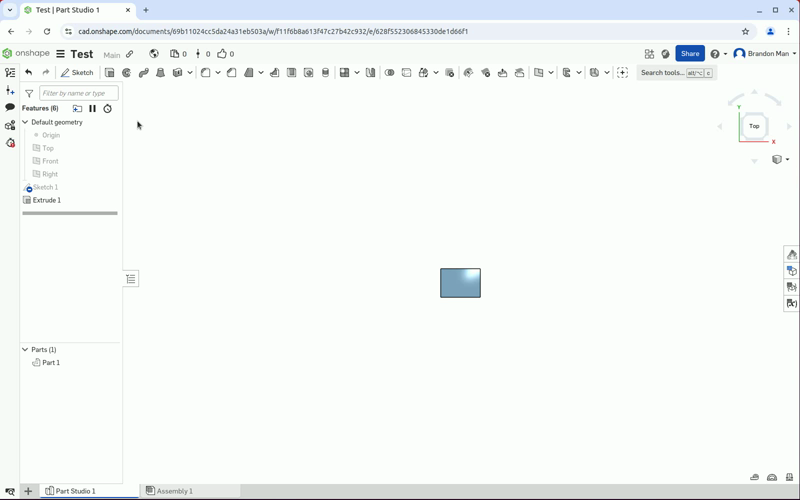
mouse_move(73, 189)
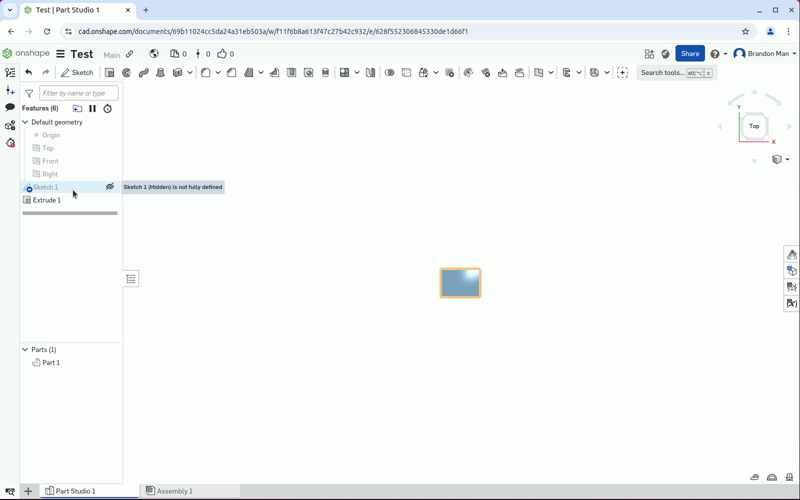
click(73, 189)
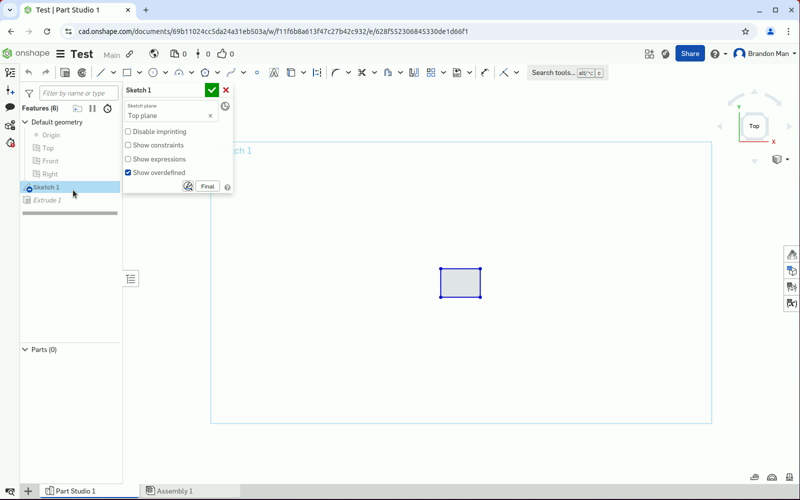
mouse_move(229, 92)
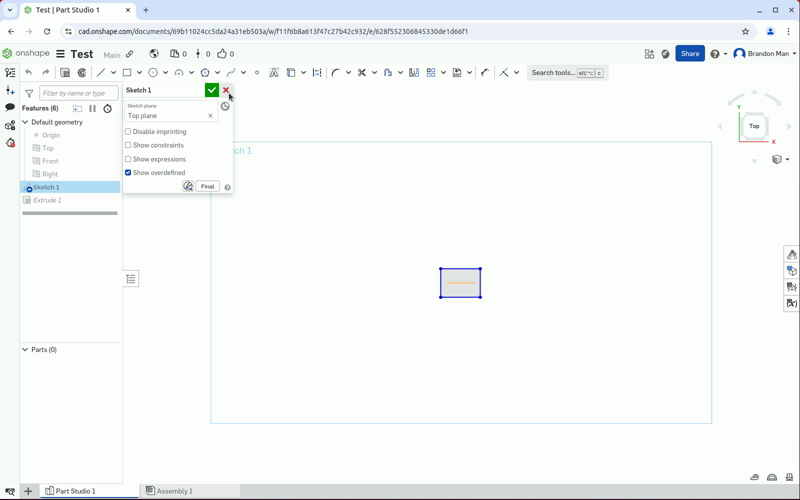
click(229, 92)
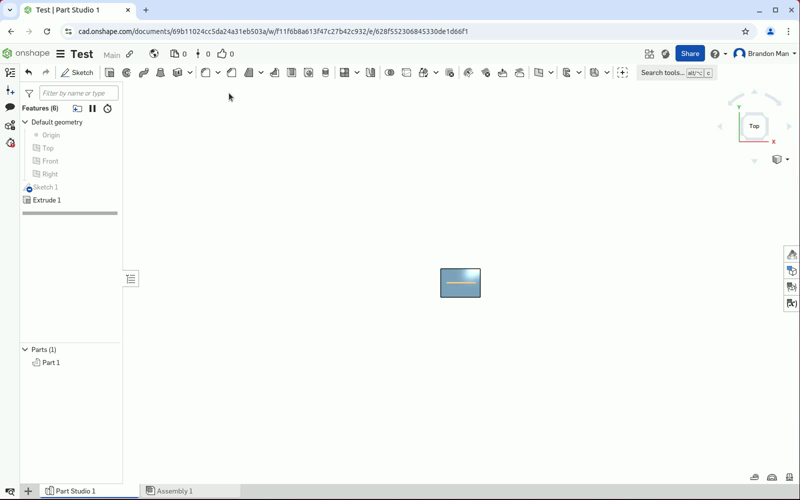
mouse_move(541, 75)
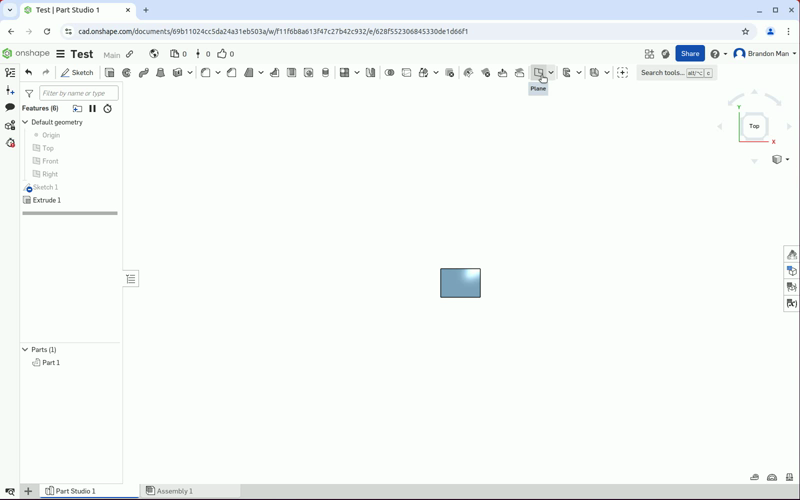
click(541, 75)
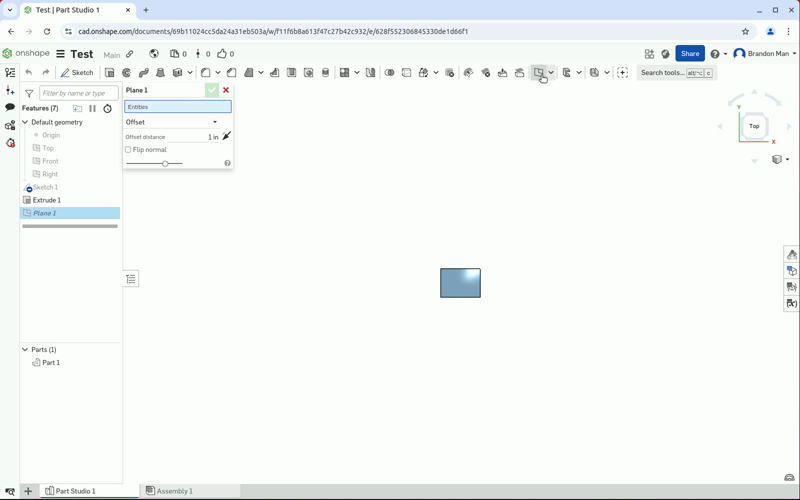
mouse_move(73, 150)
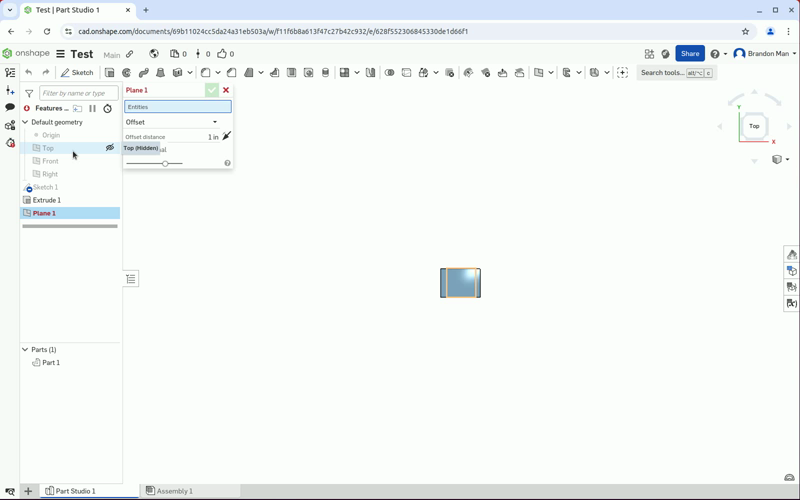
click(73, 150)
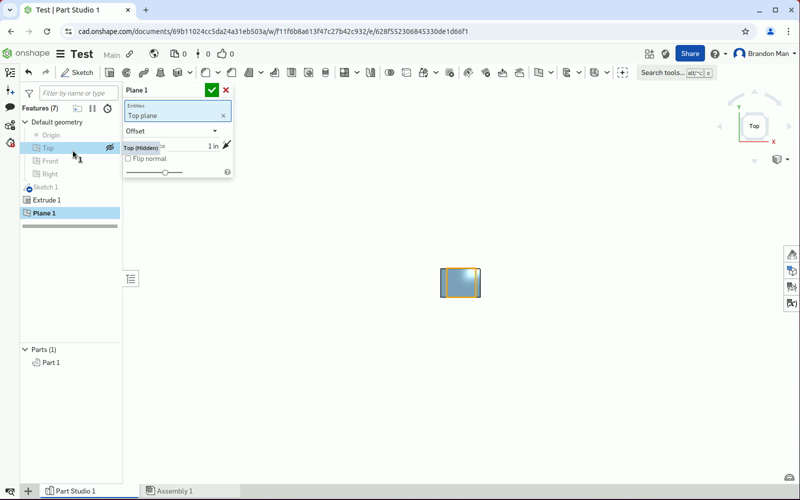
key(tab, 2)
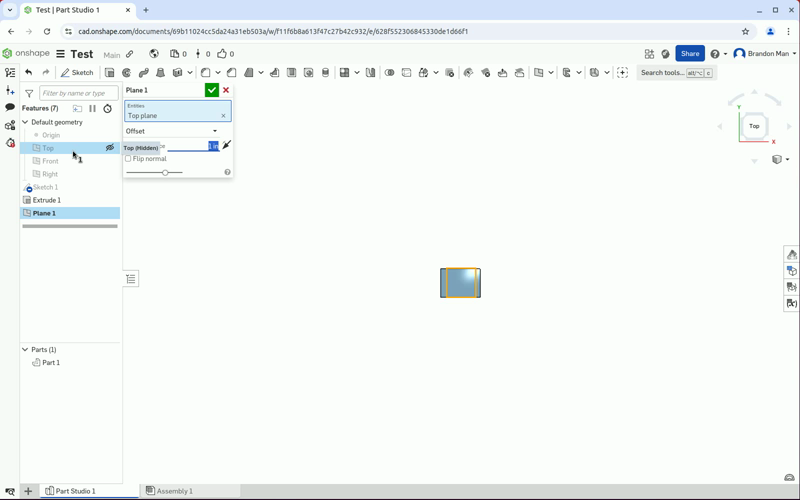
text(19.503)
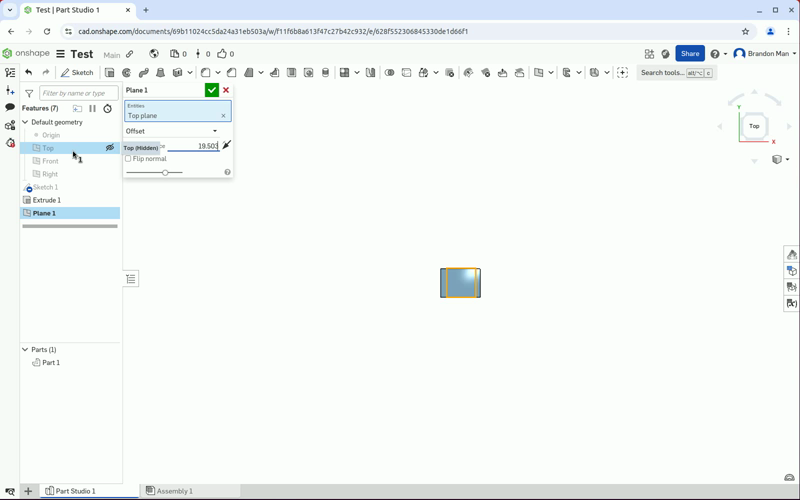
key(enter, 2)
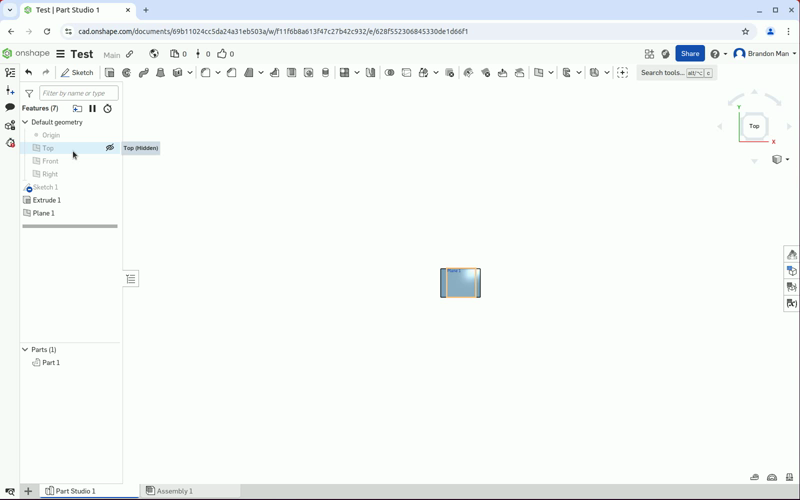
key(shift+s)
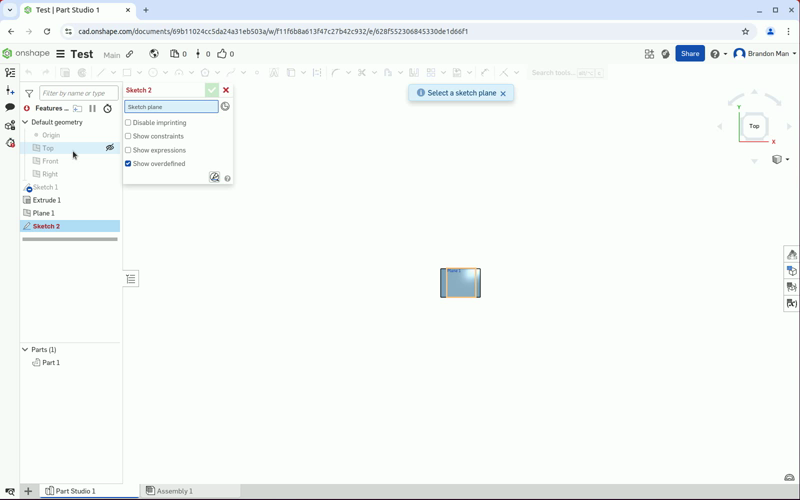
mouse_move(73, 215)
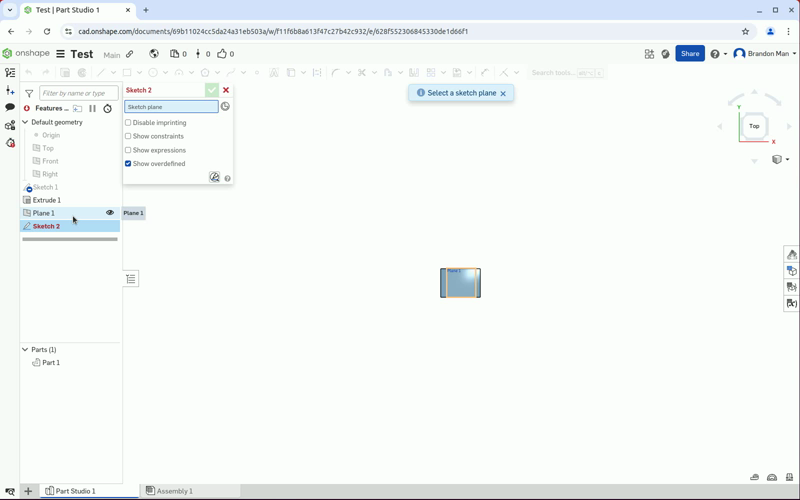
click(73, 215)
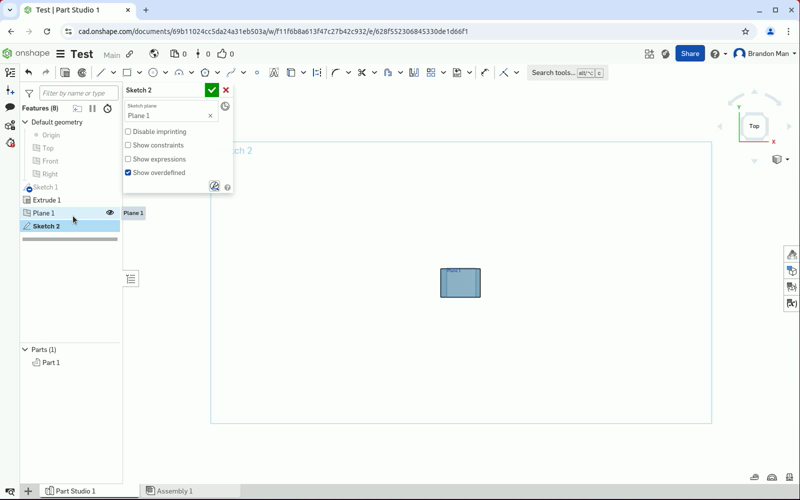
mouse_move(73, 352)
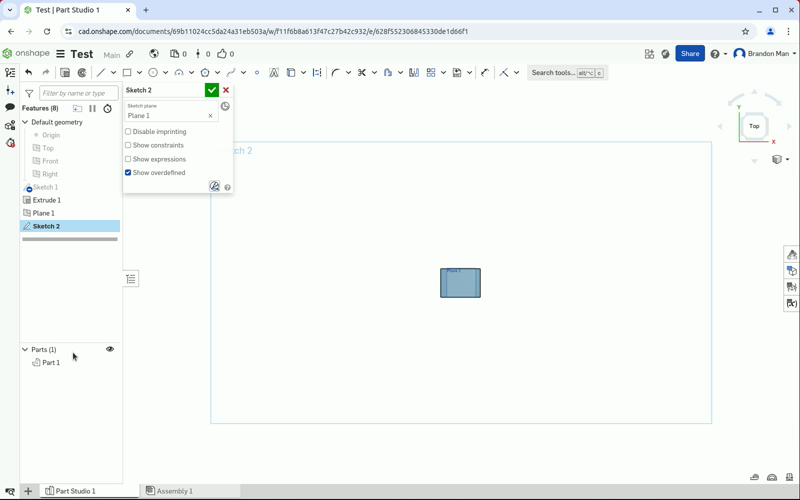
key(y)
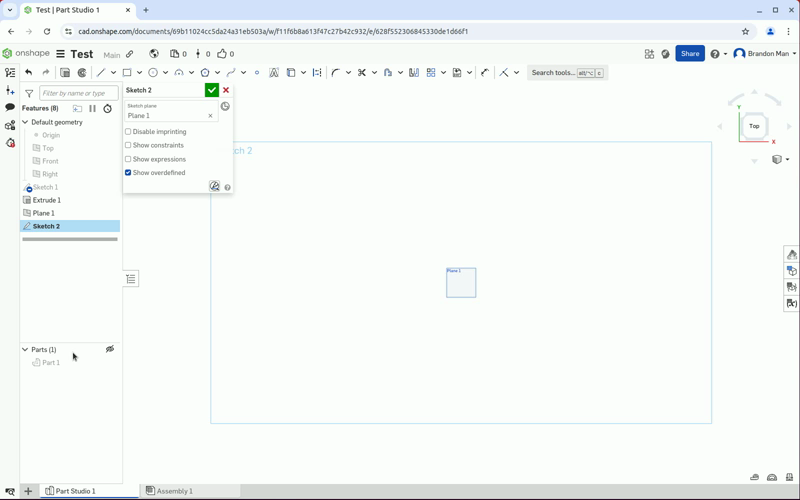
key(l)
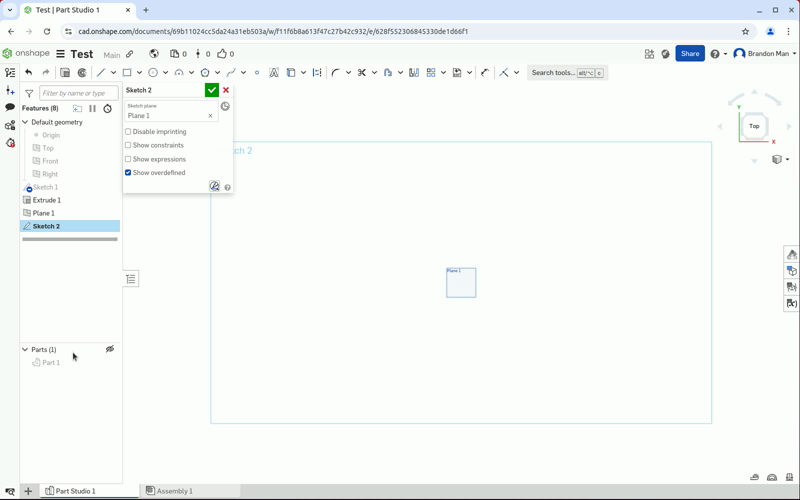
key_down(shift)
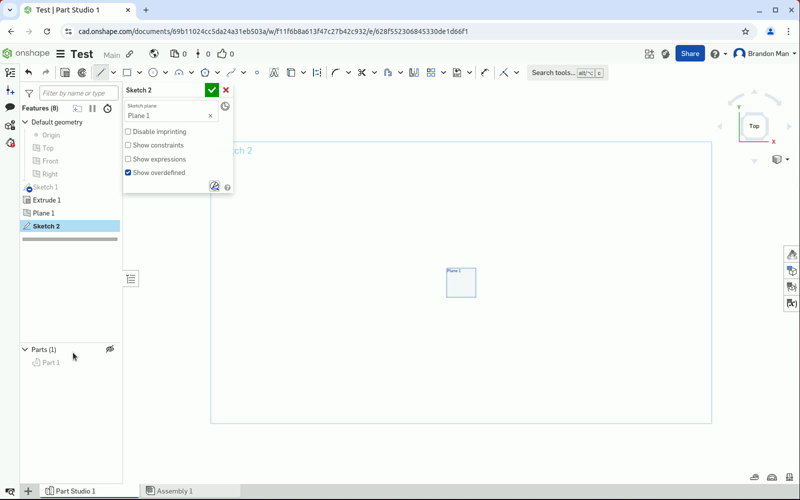
mouse_move(463, 286)
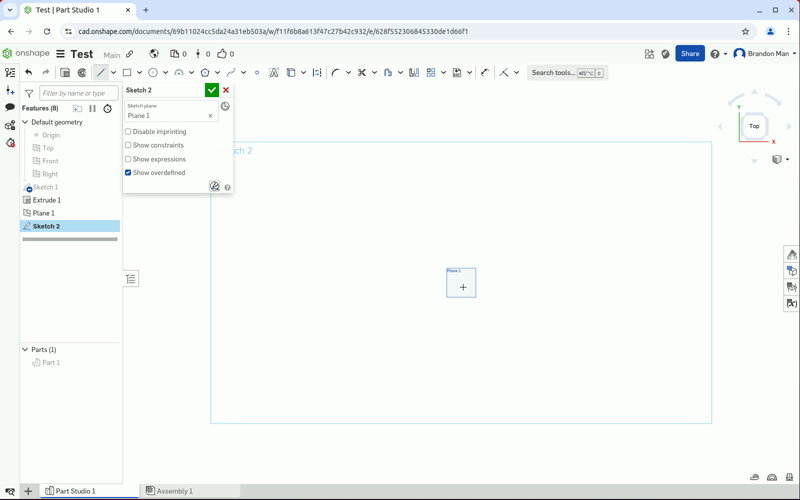
click(463, 286)
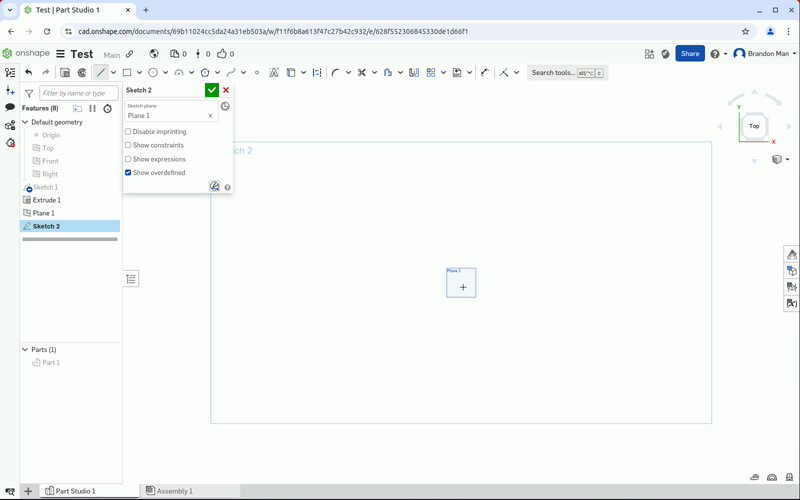
key_up(shift)
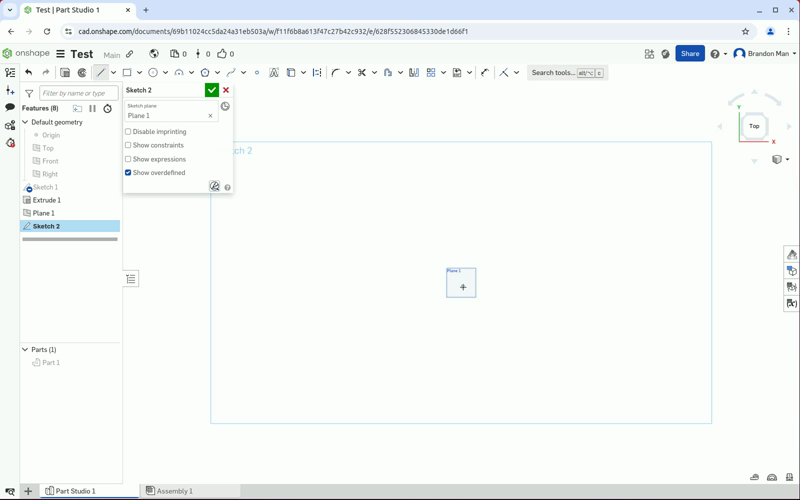
key_down(shift)
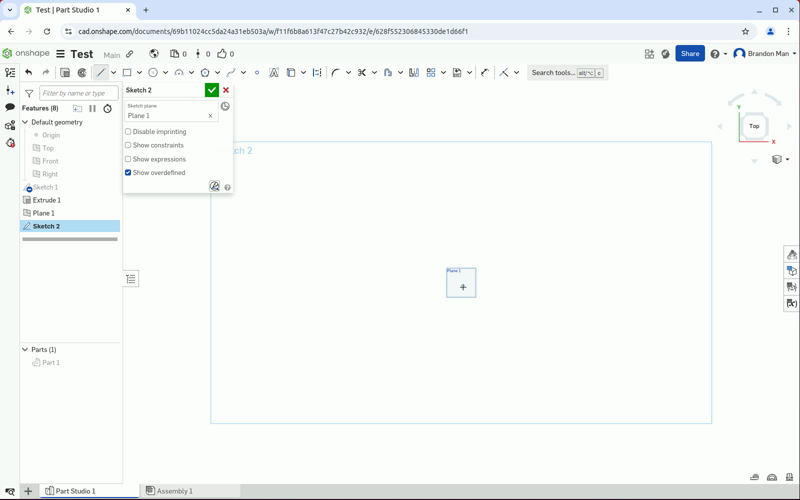
mouse_move(493, 286)
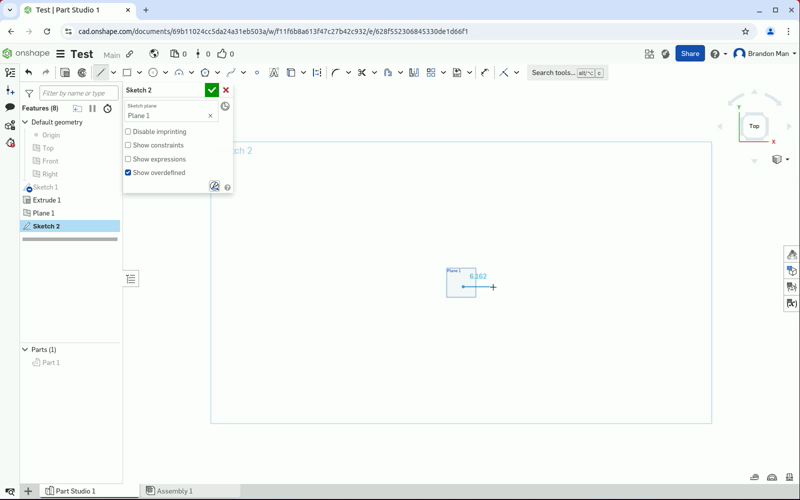
mouse_move(463, 279)
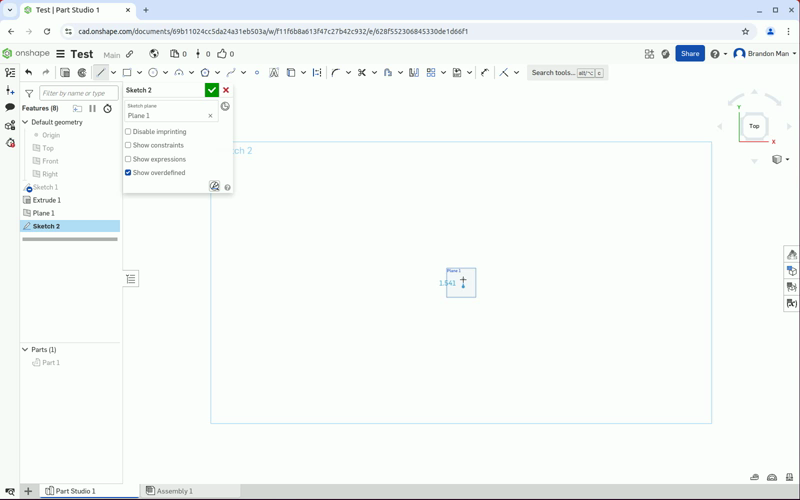
scroll(6)
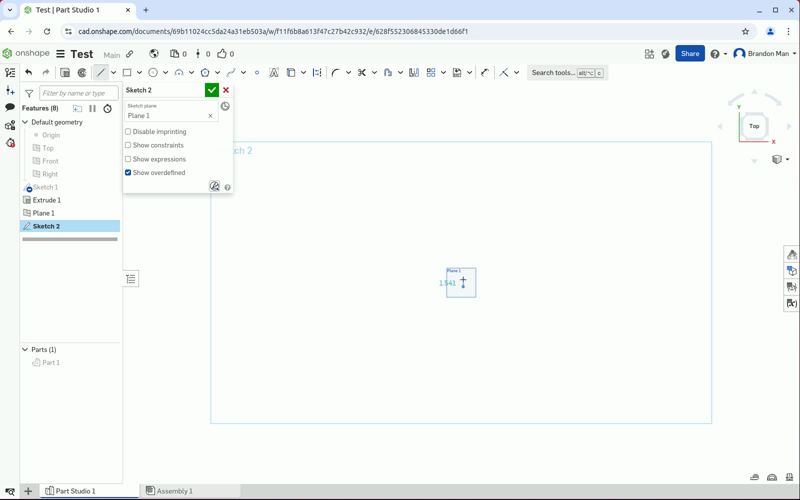
scroll(6)
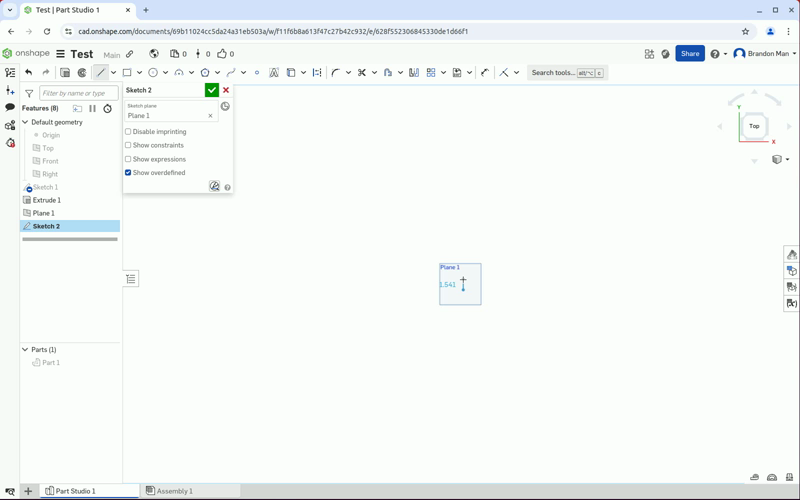
scroll(6)
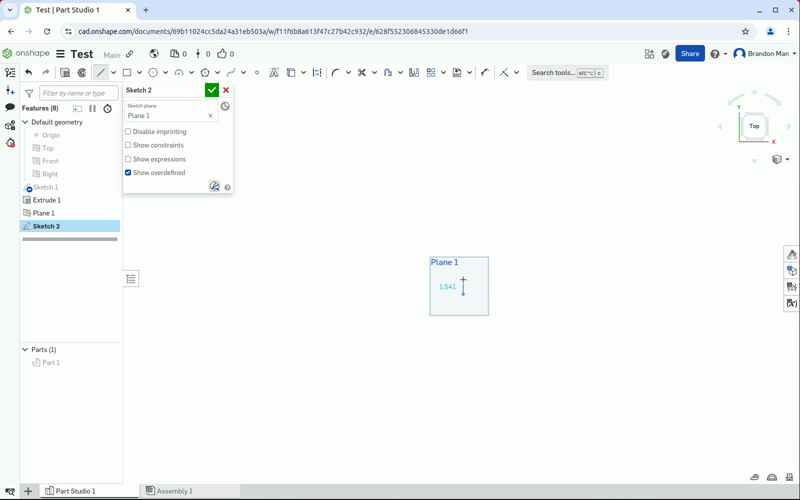
scroll(6)
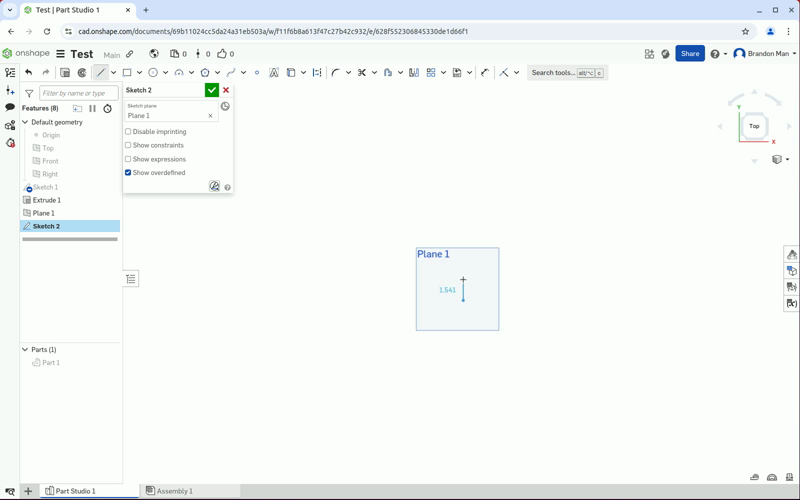
scroll(6)
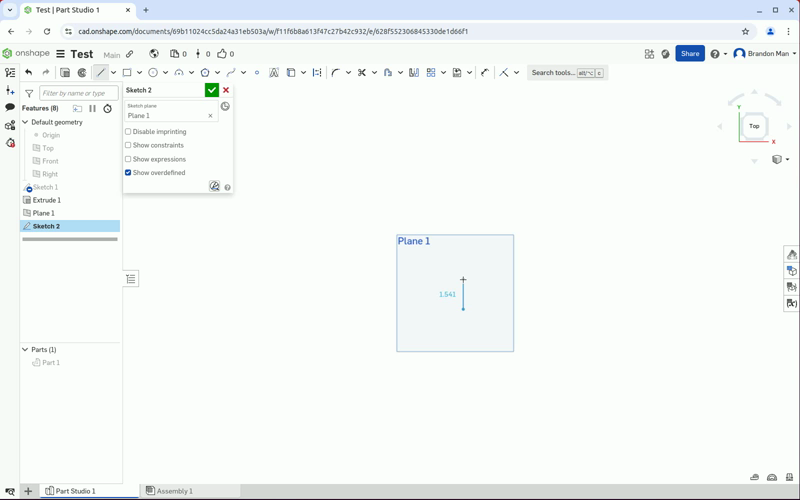
scroll(6)
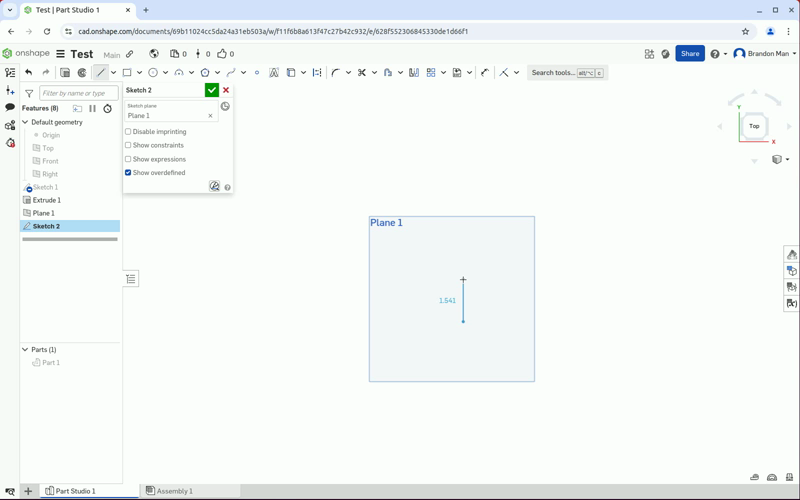
scroll(6)
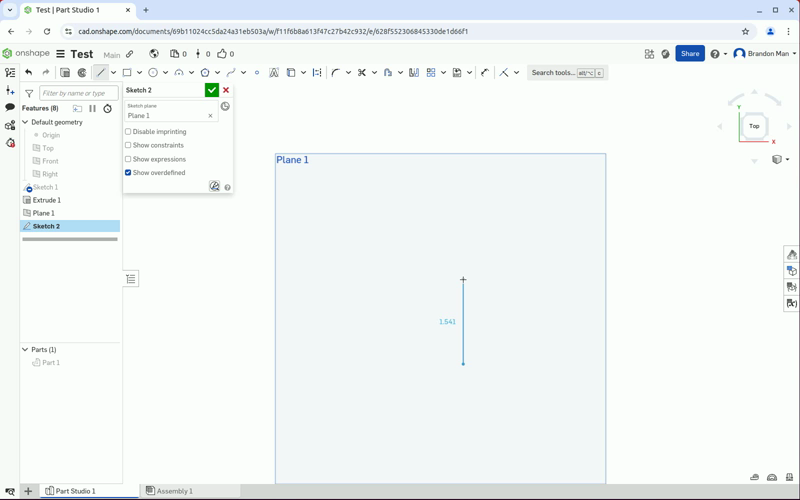
click(463, 279)
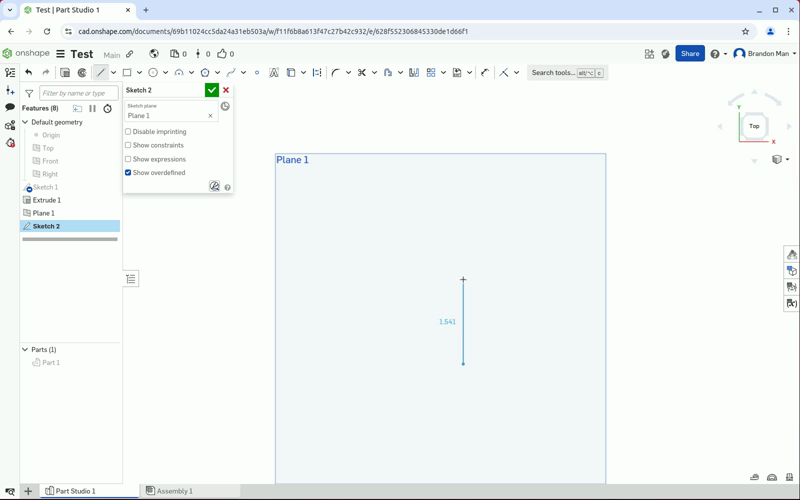
scroll(-6)
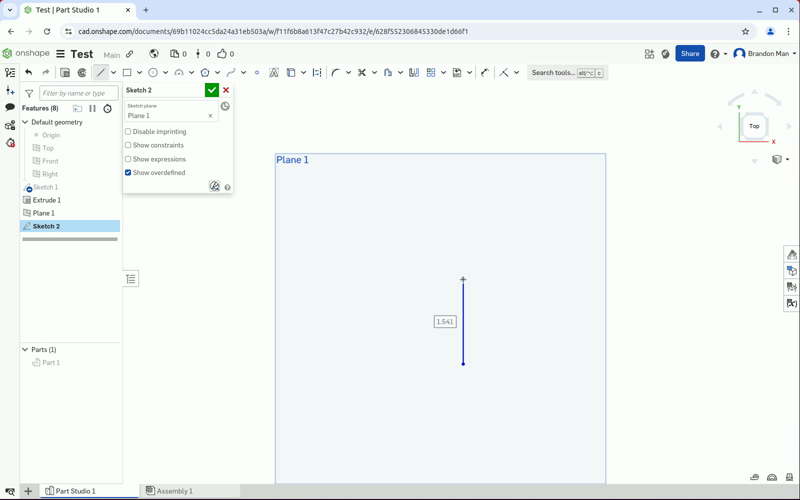
scroll(-6)
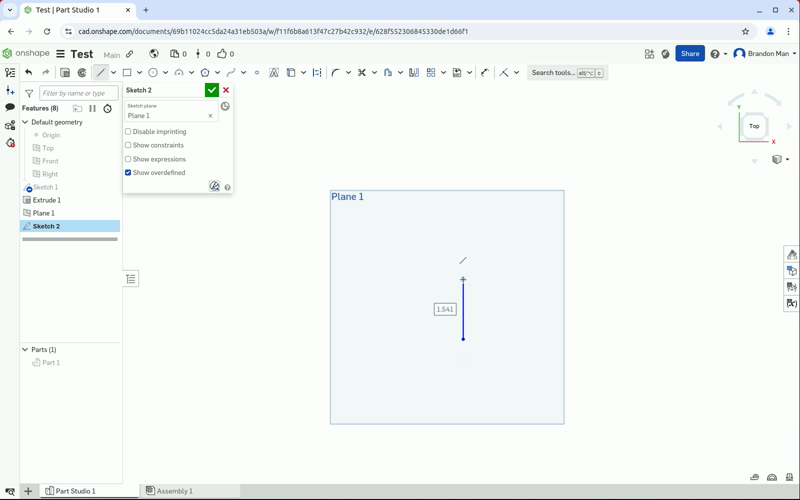
scroll(-6)
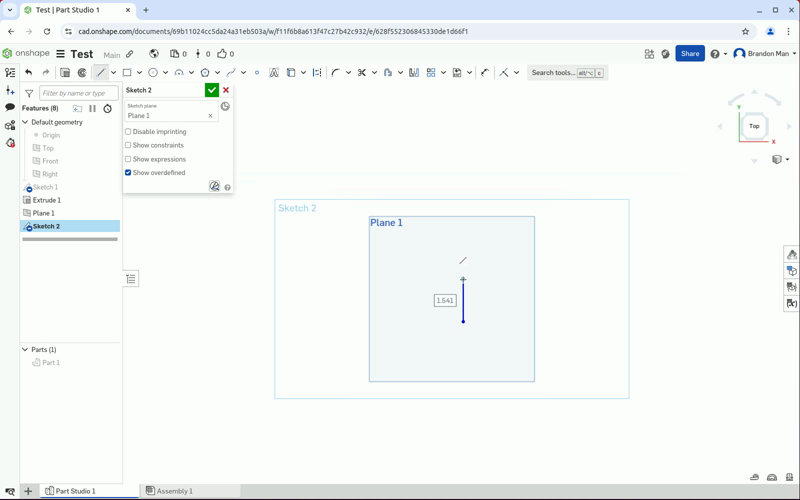
scroll(-6)
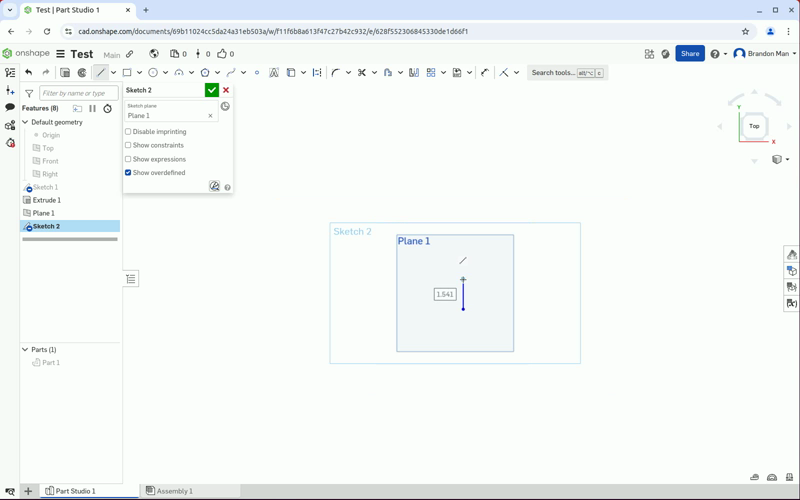
scroll(-6)
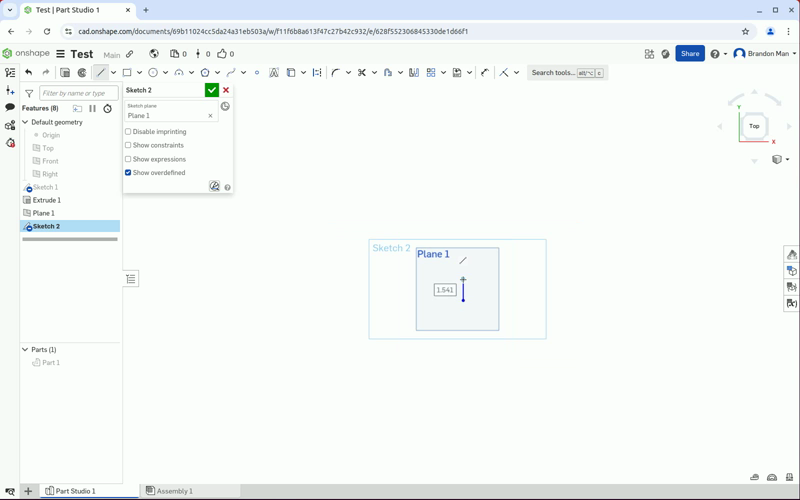
scroll(-6)
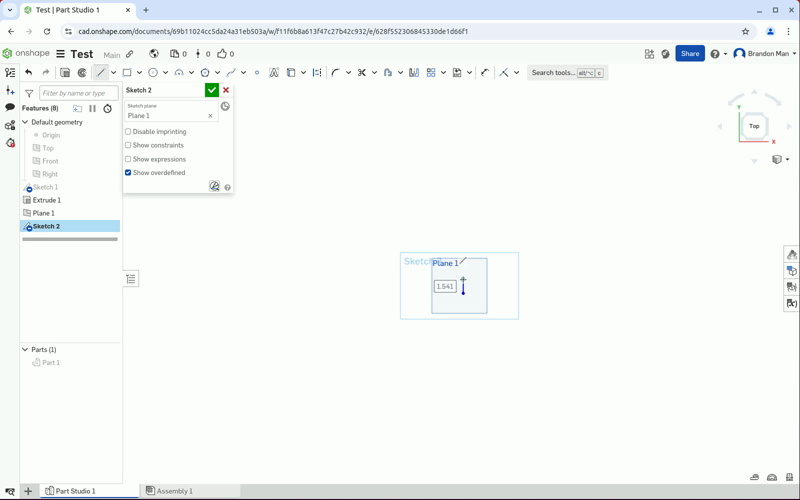
scroll(-6)
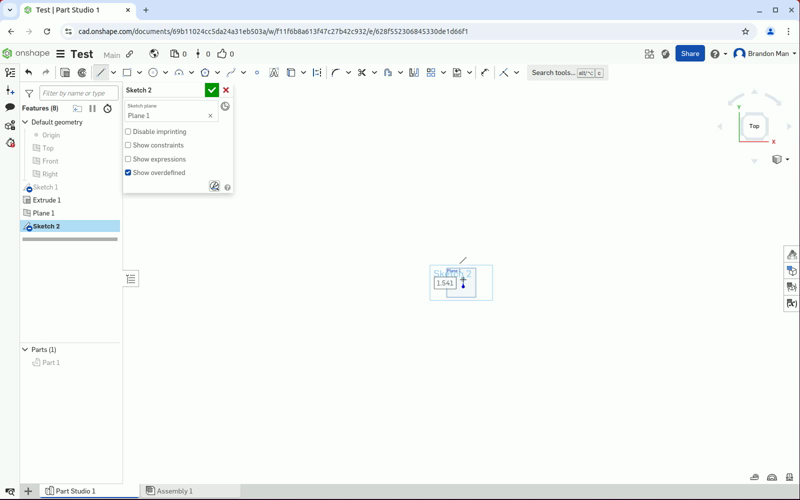
key_up(shift)
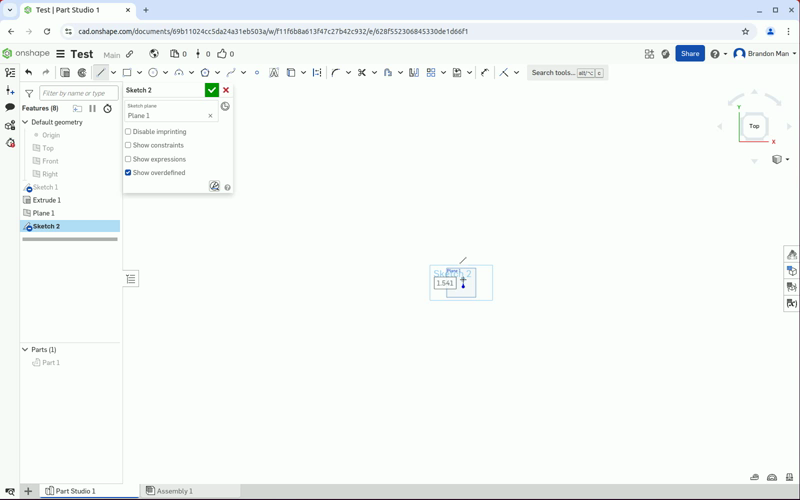
key(esc)
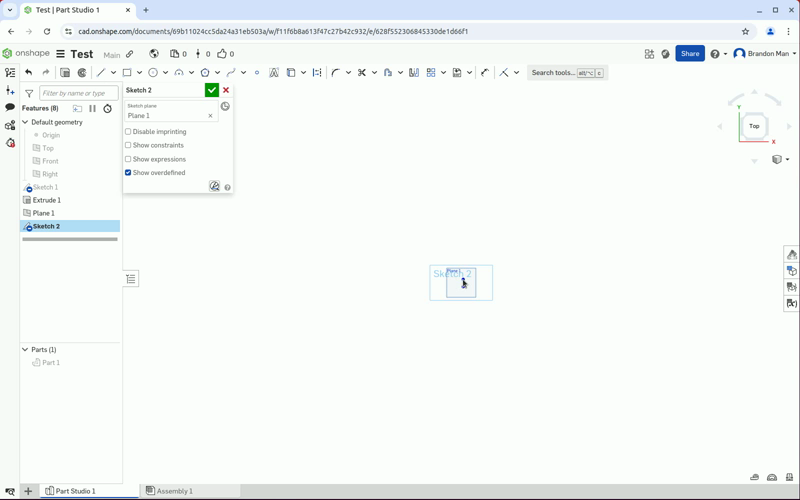
key(a)
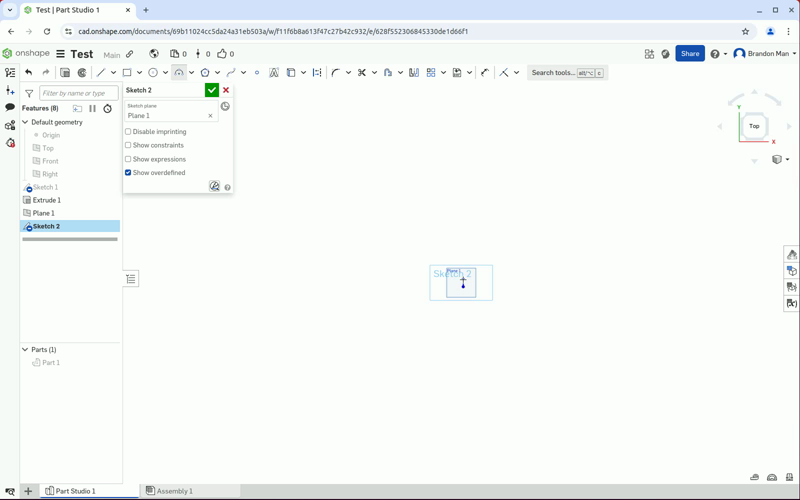
mouse_move(463, 279)
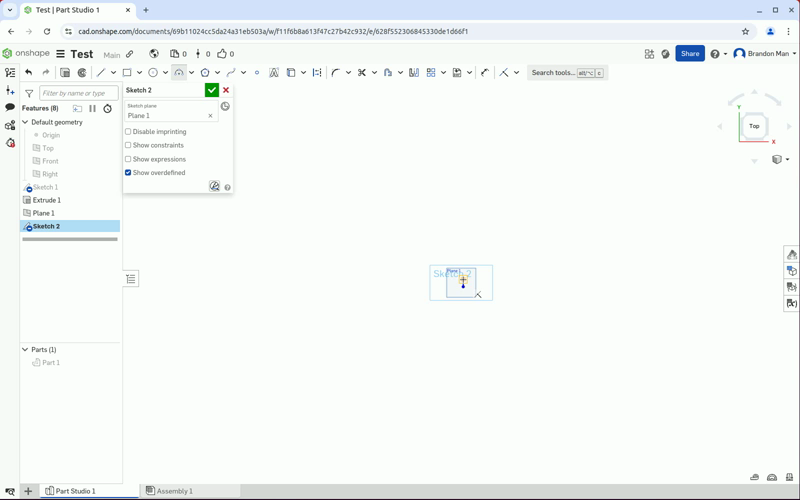
click(463, 279)
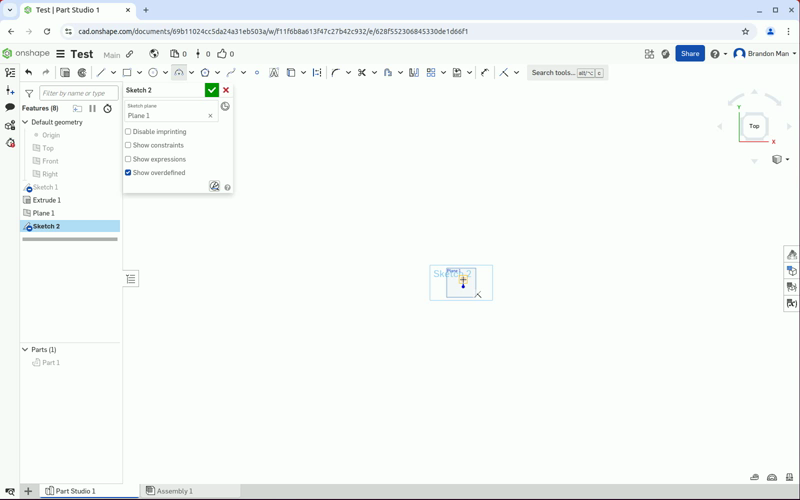
mouse_move(463, 286)
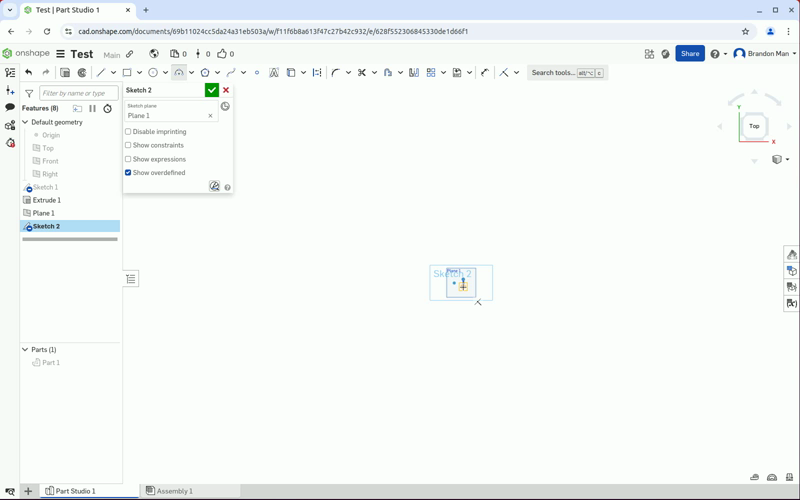
scroll(6)
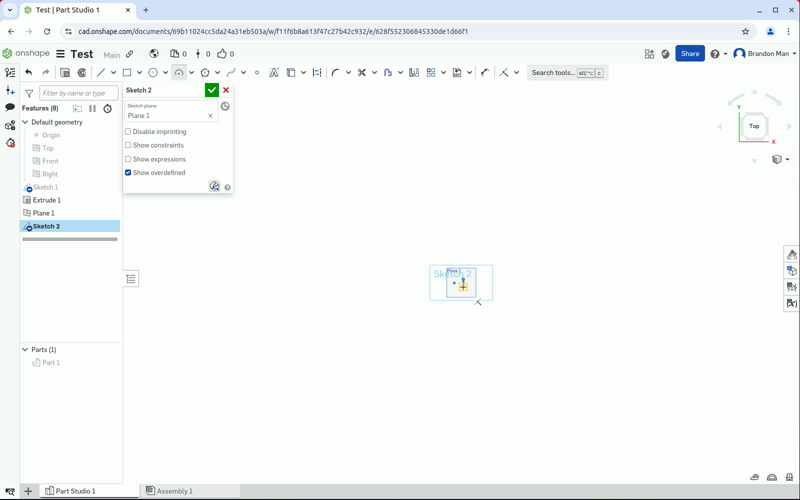
scroll(6)
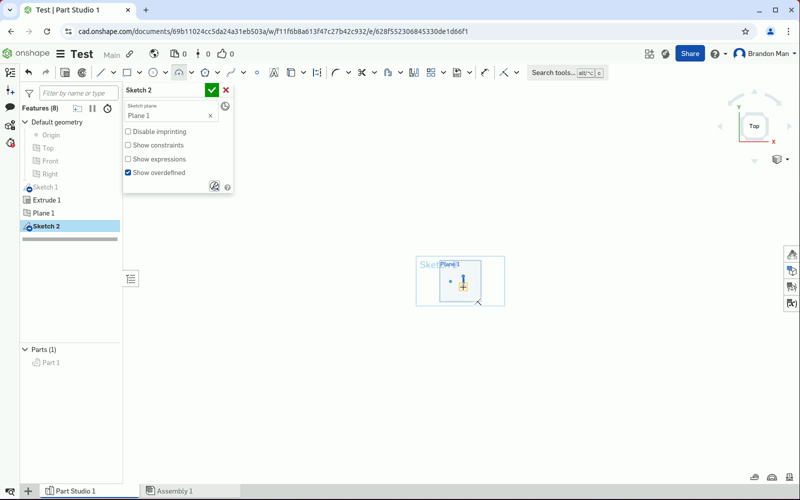
scroll(6)
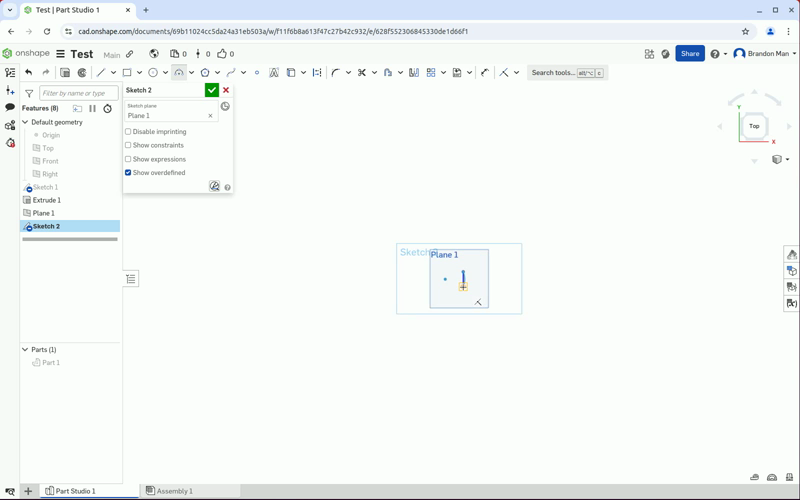
scroll(6)
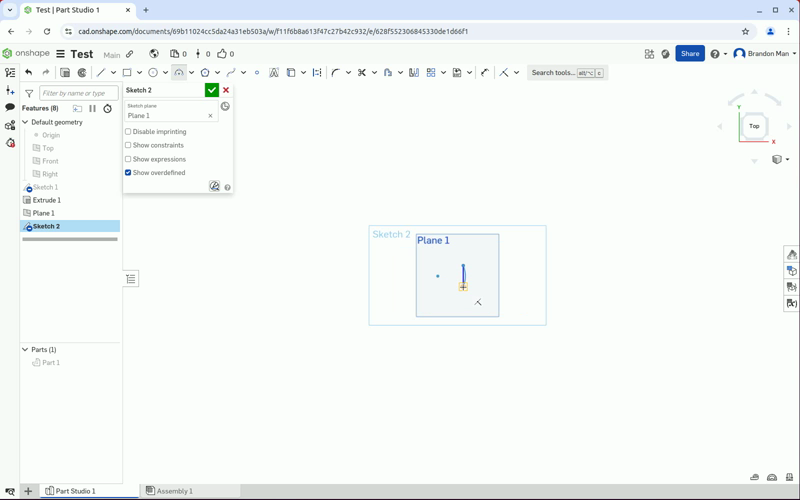
scroll(6)
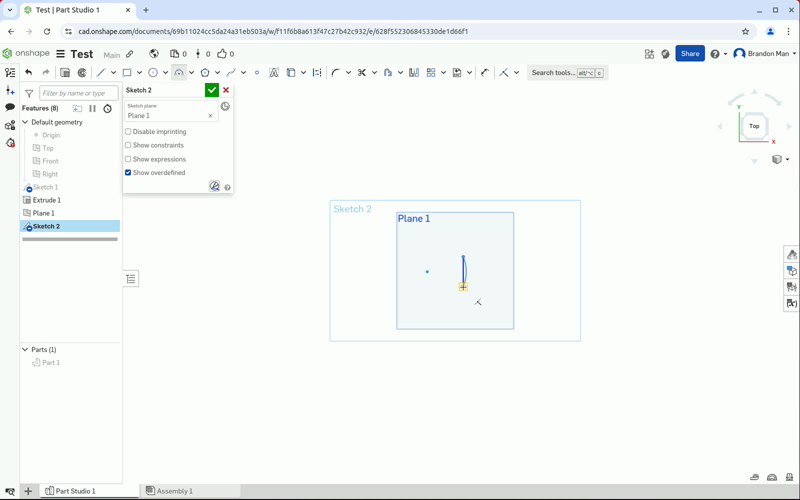
scroll(6)
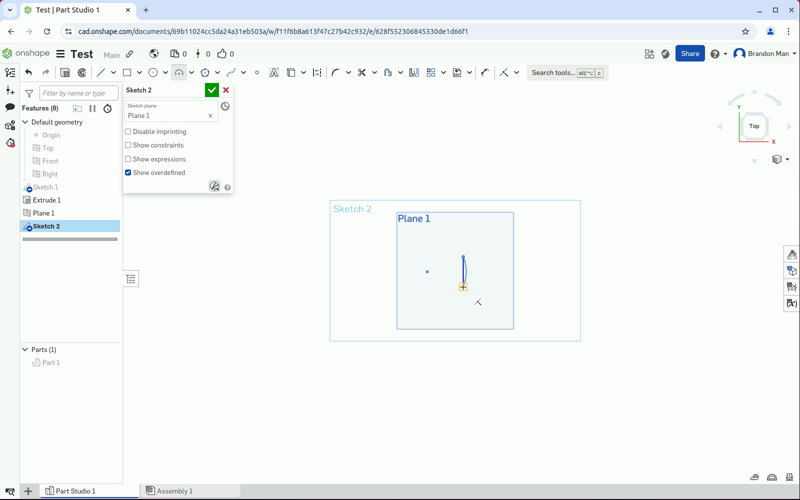
scroll(6)
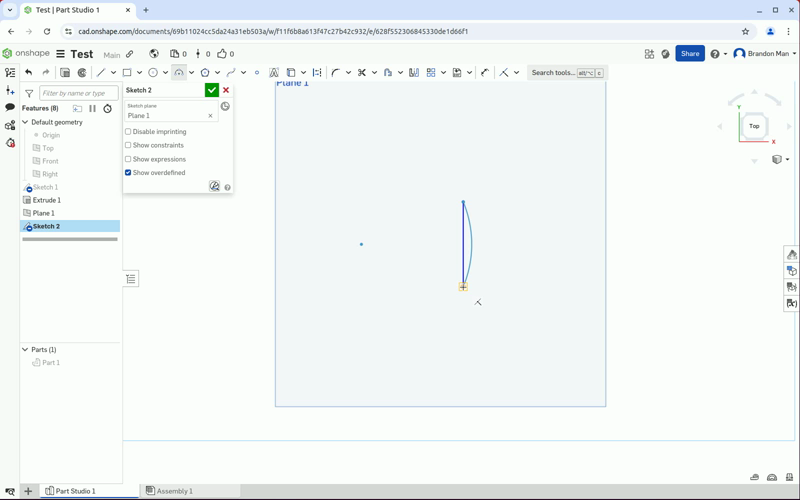
click(463, 286)
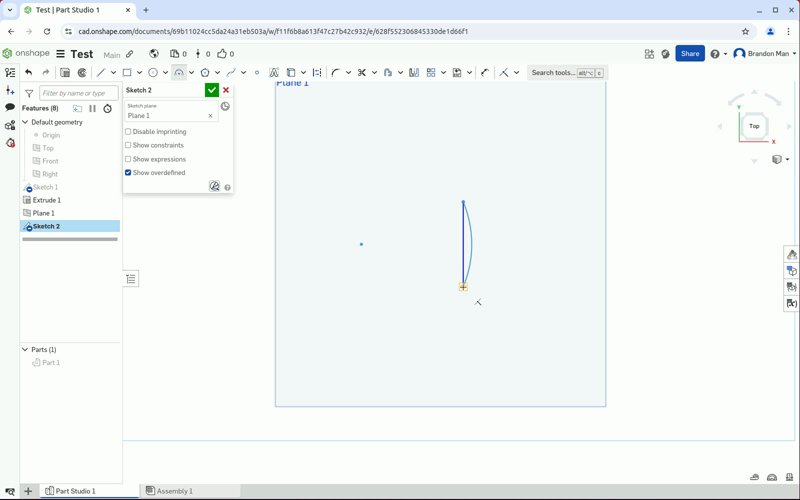
scroll(-6)
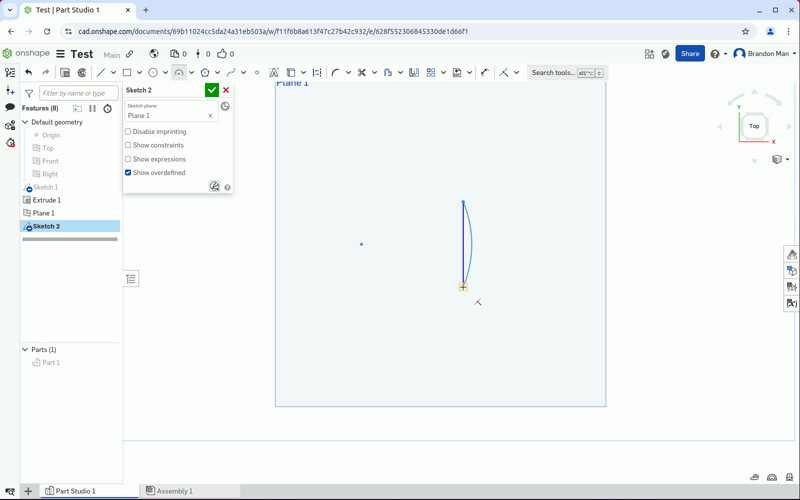
scroll(-6)
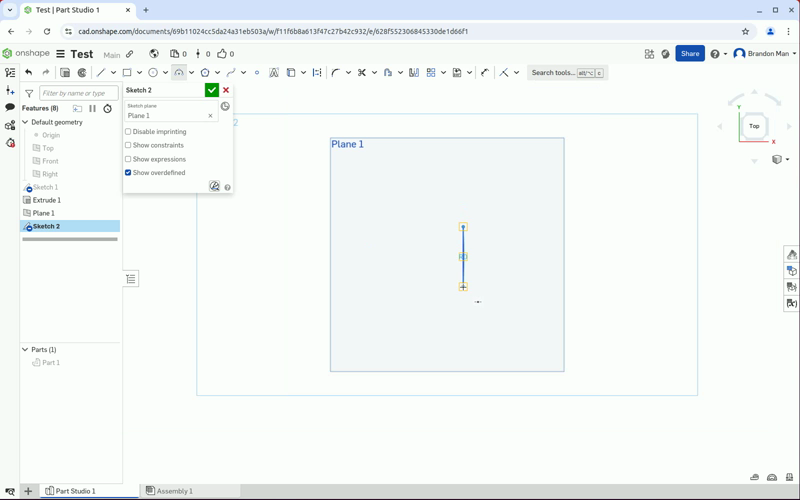
scroll(-6)
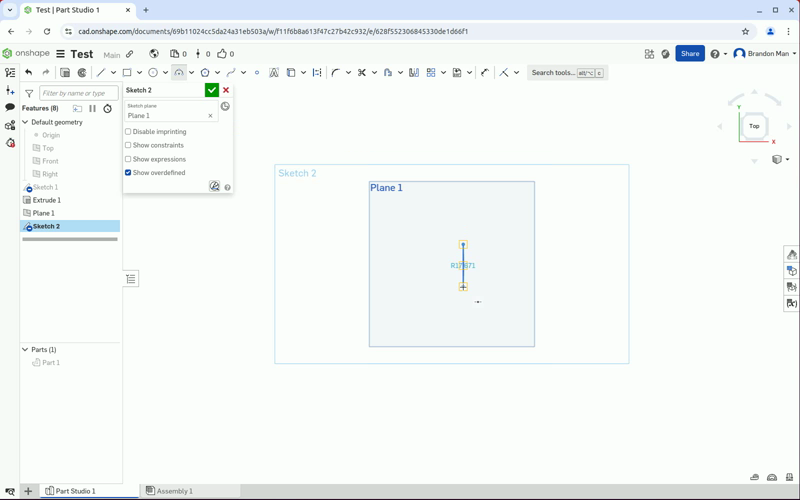
scroll(-6)
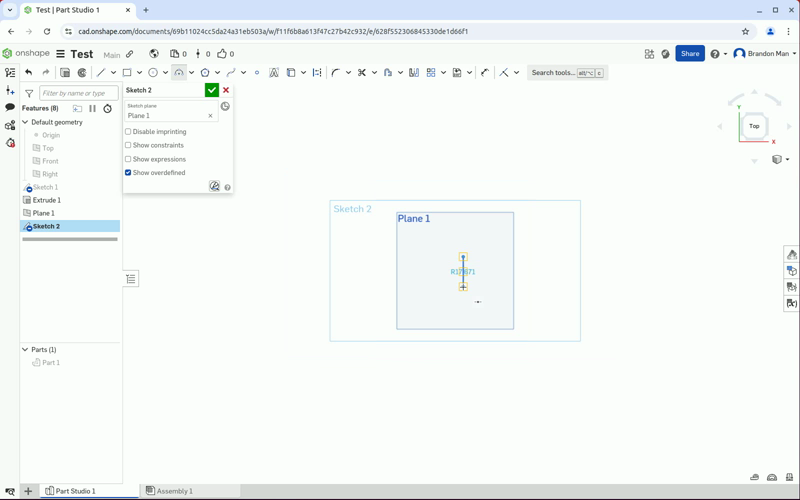
scroll(-6)
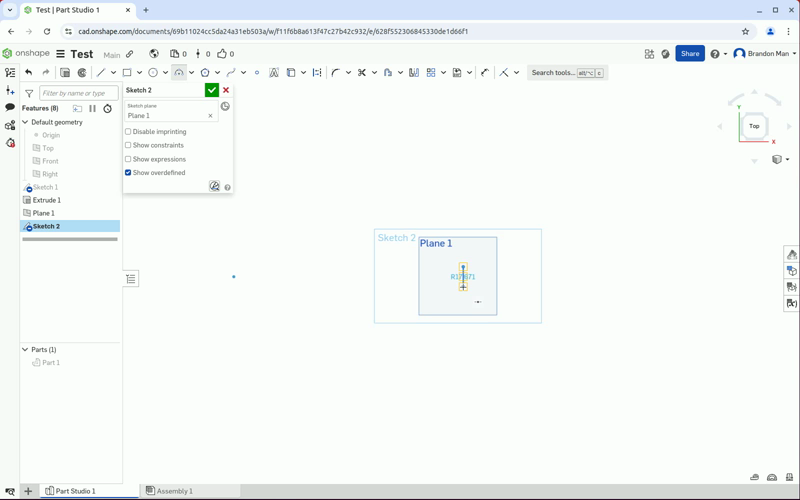
scroll(-6)
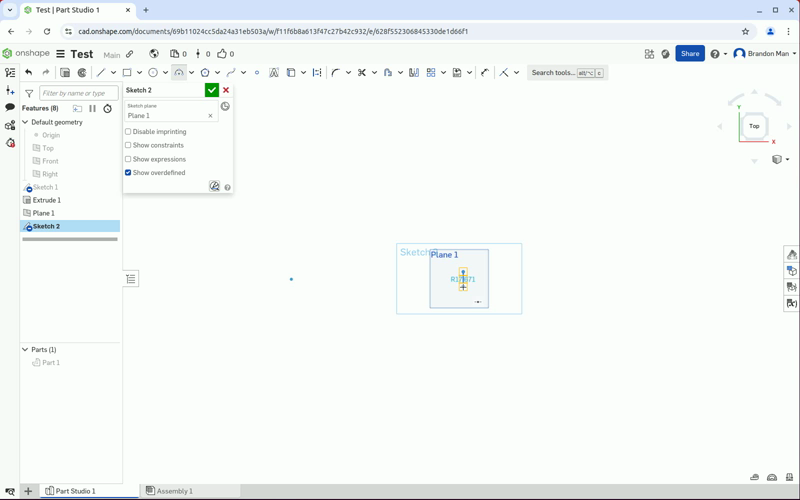
scroll(-6)
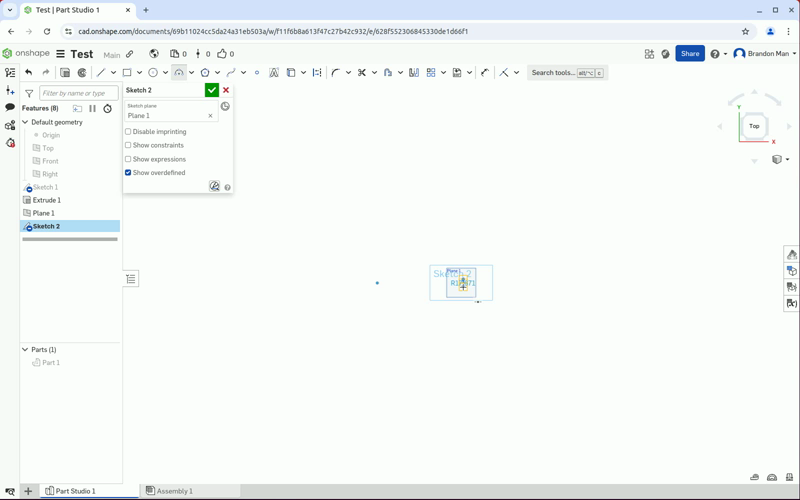
key_down(shift)
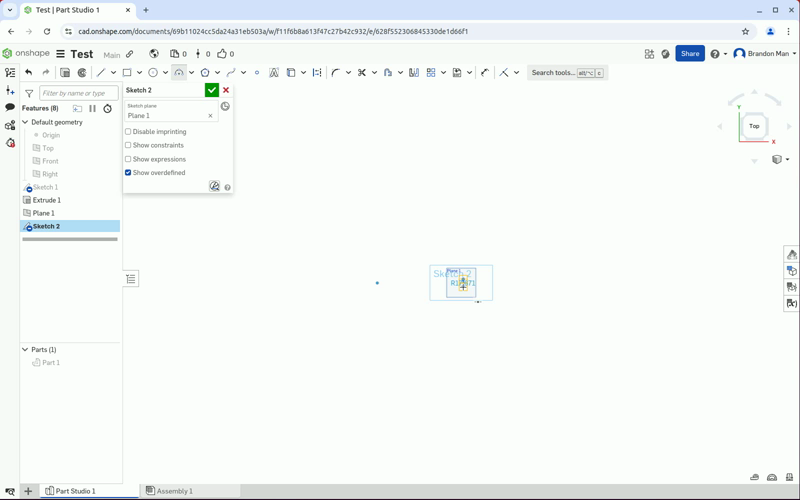
mouse_move(455, 282)
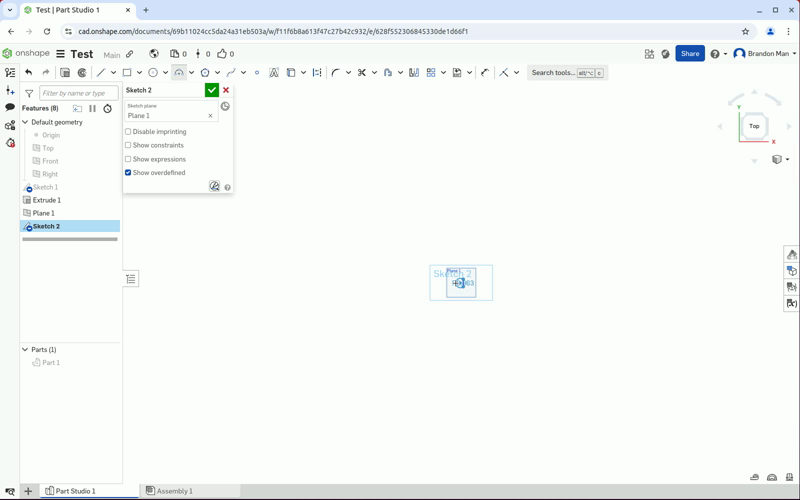
scroll(6)
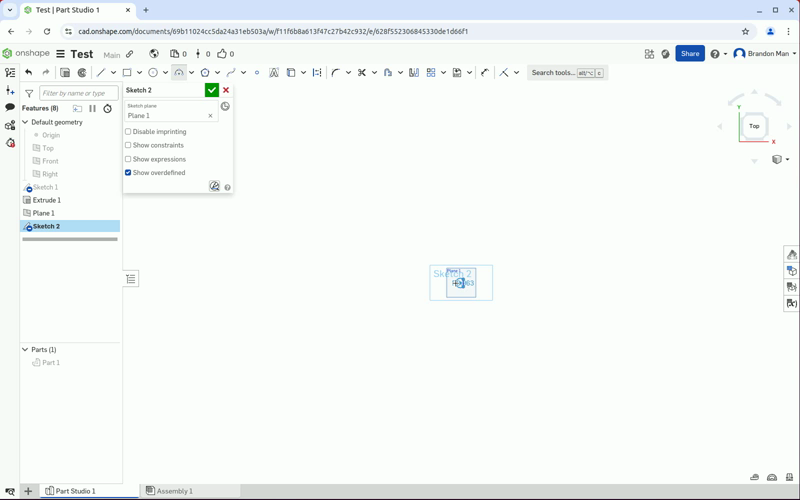
scroll(6)
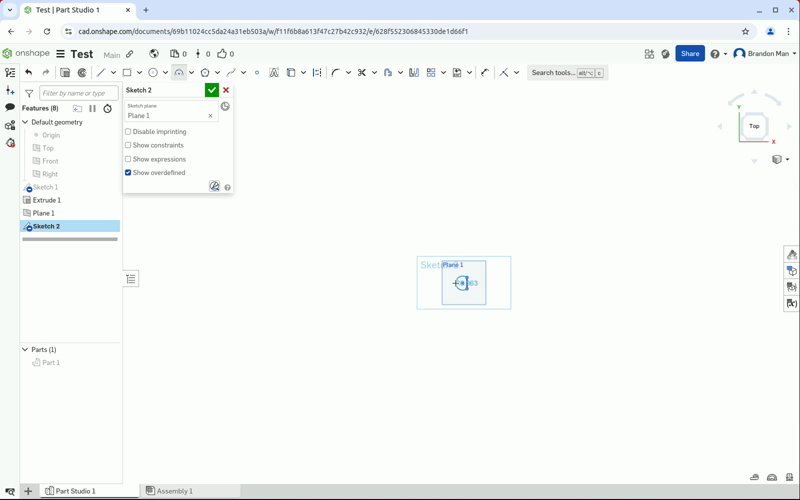
scroll(6)
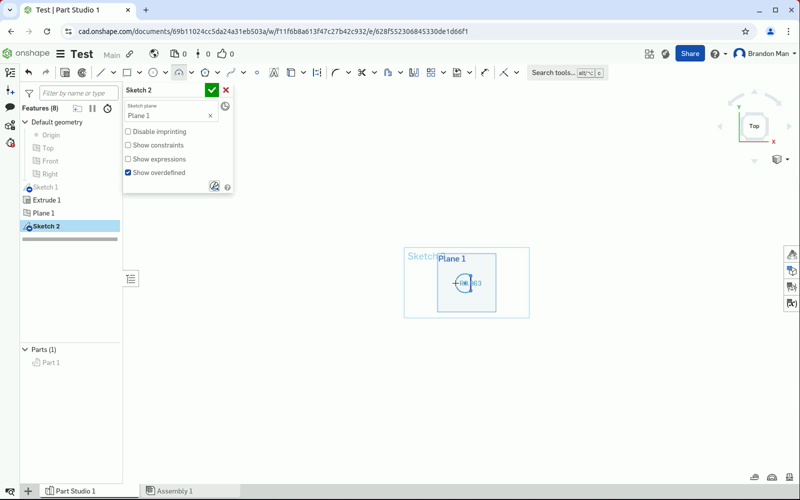
scroll(6)
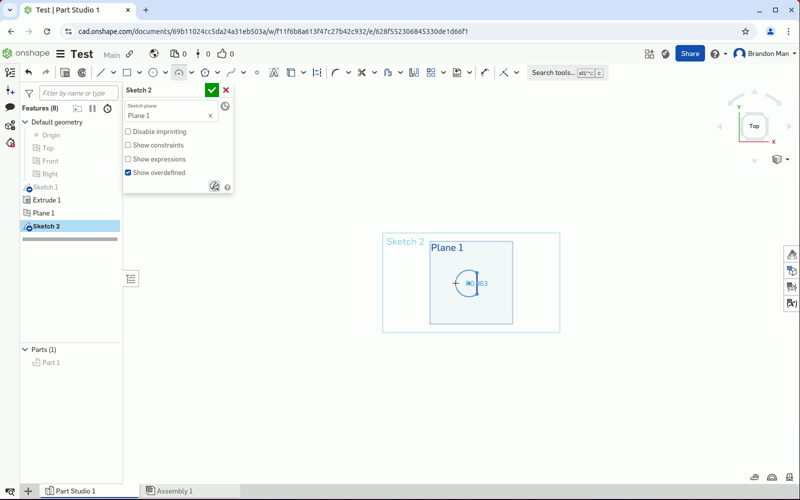
scroll(6)
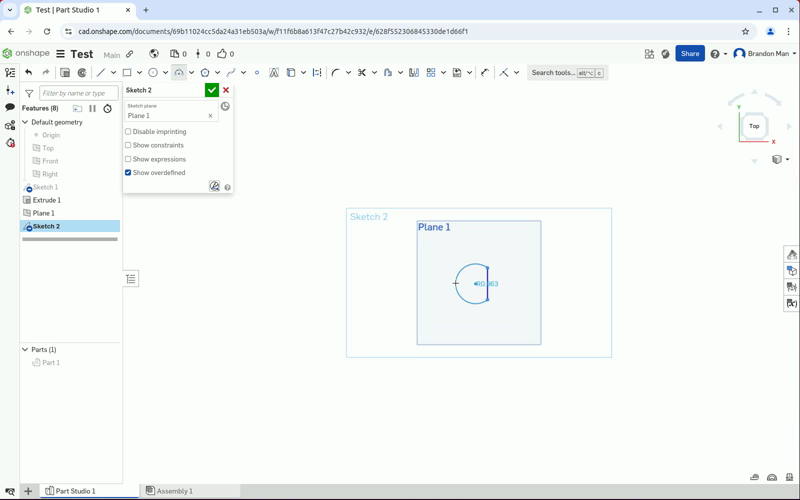
scroll(6)
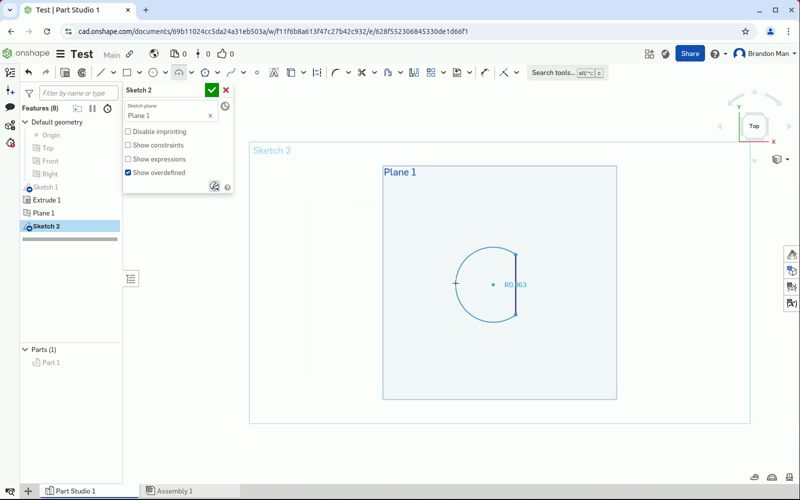
scroll(6)
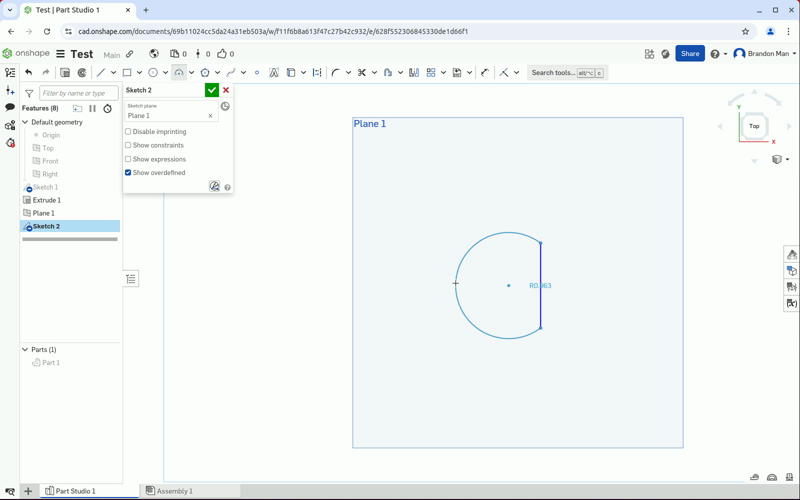
click(455, 282)
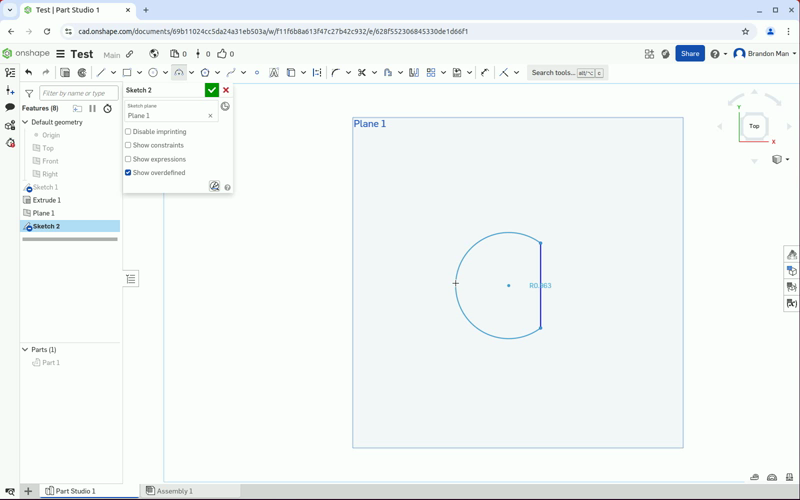
scroll(-6)
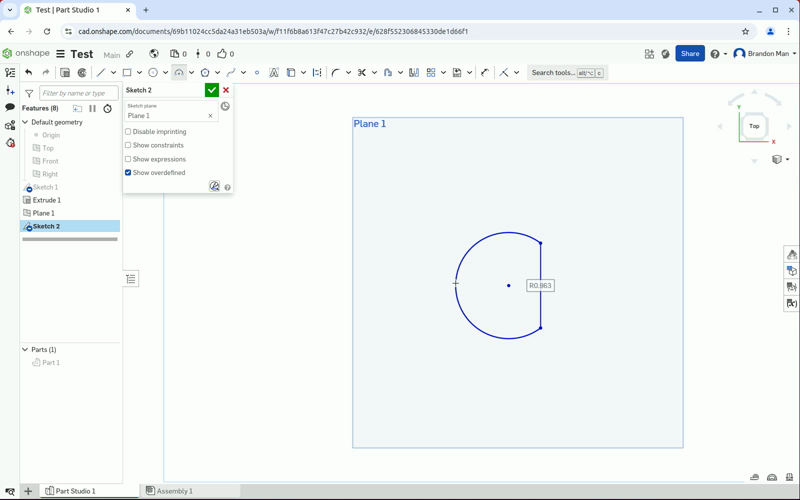
scroll(-6)
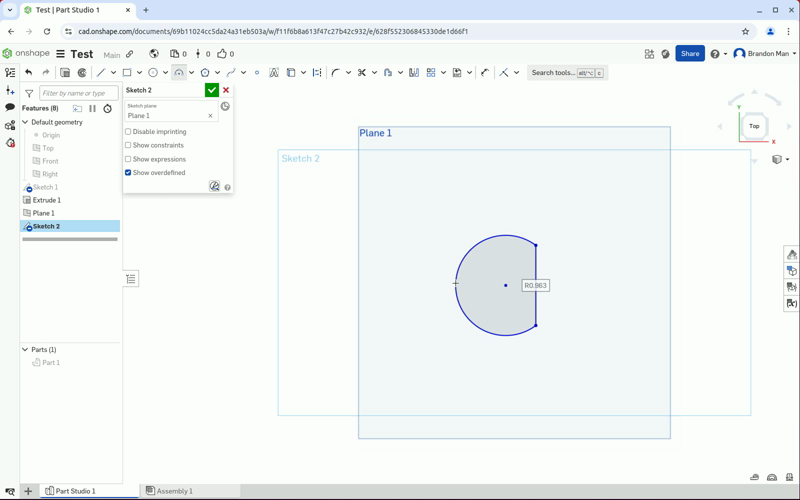
scroll(-6)
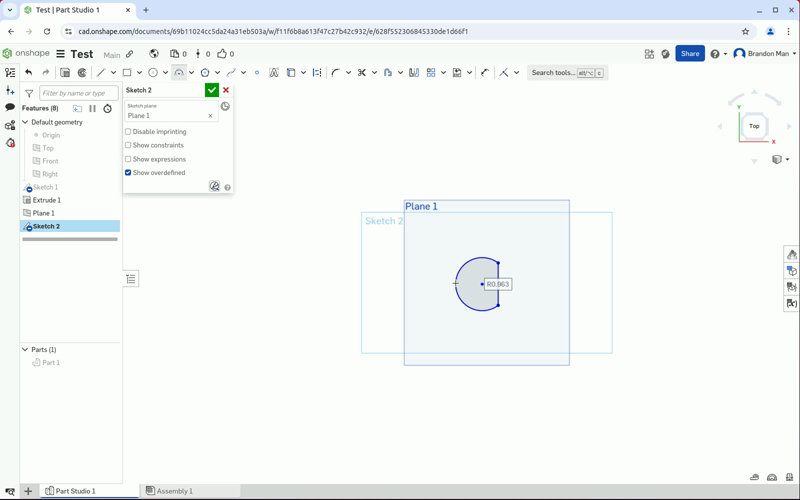
scroll(-6)
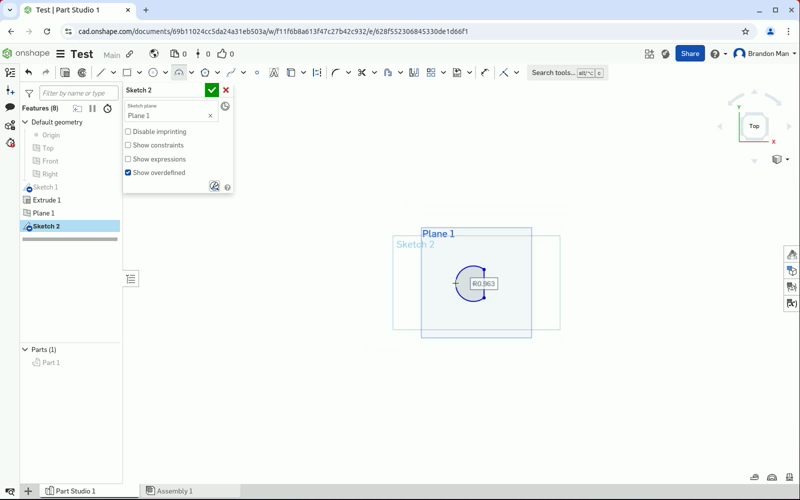
scroll(-6)
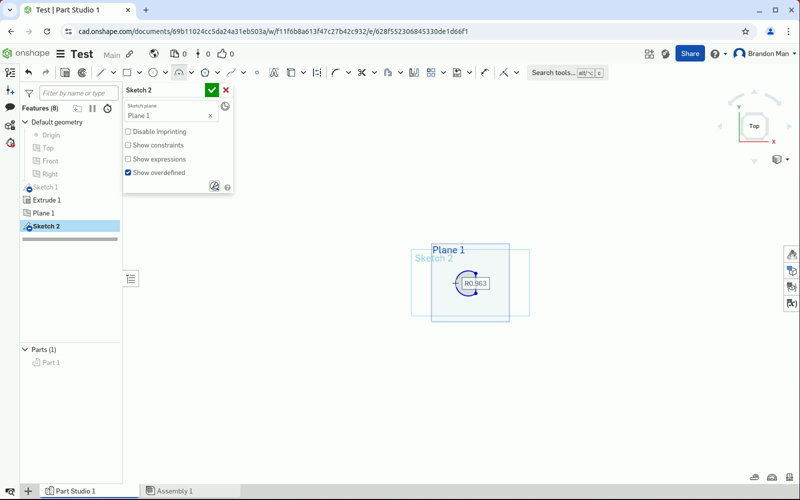
scroll(-6)
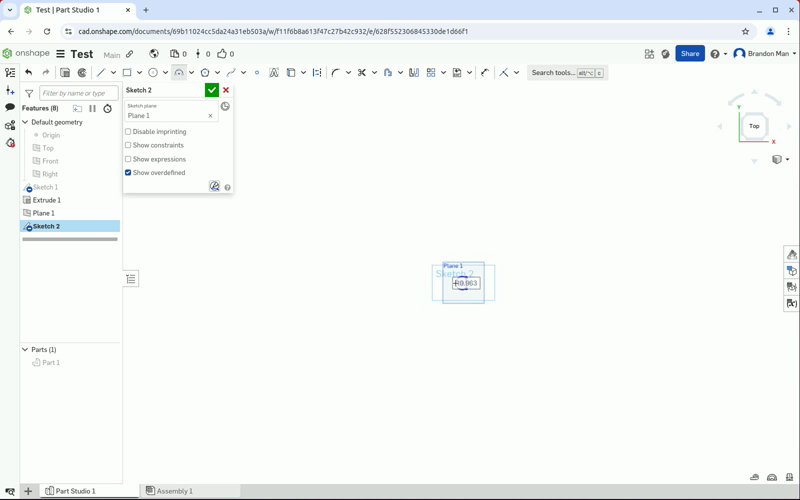
scroll(-6)
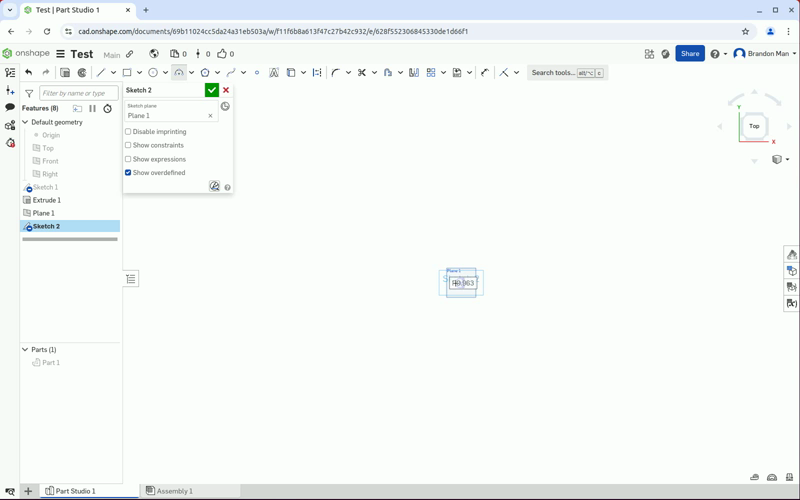
key_up(shift)
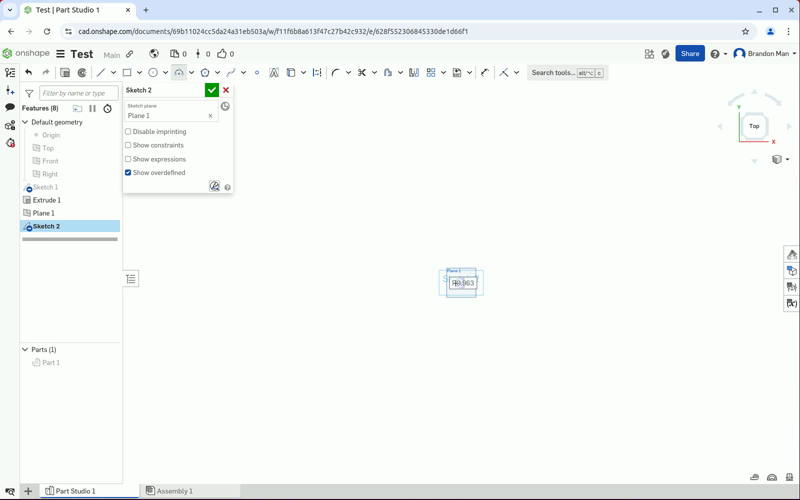
key(esc)
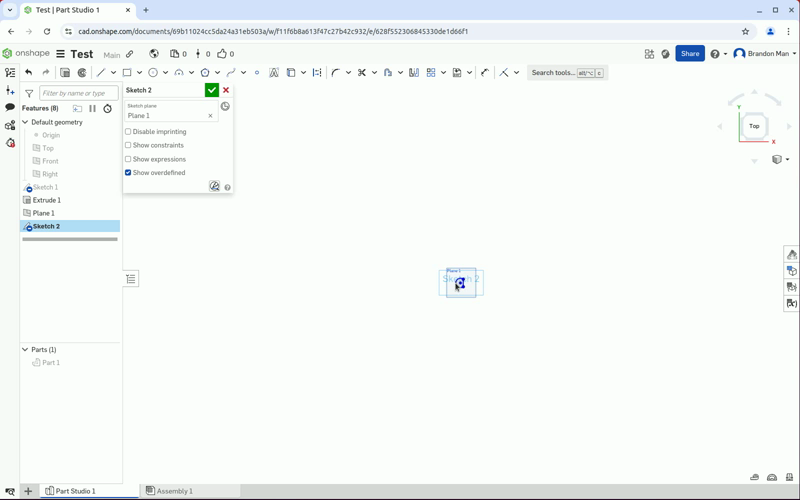
mouse_move(458, 283)
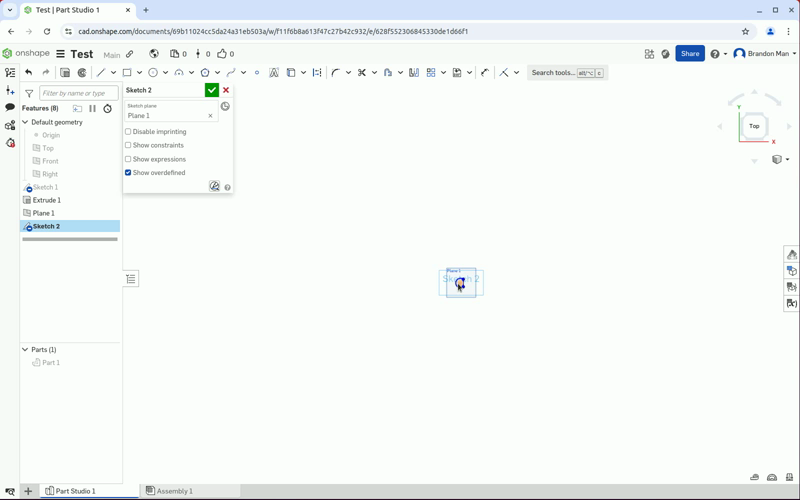
scroll(6)
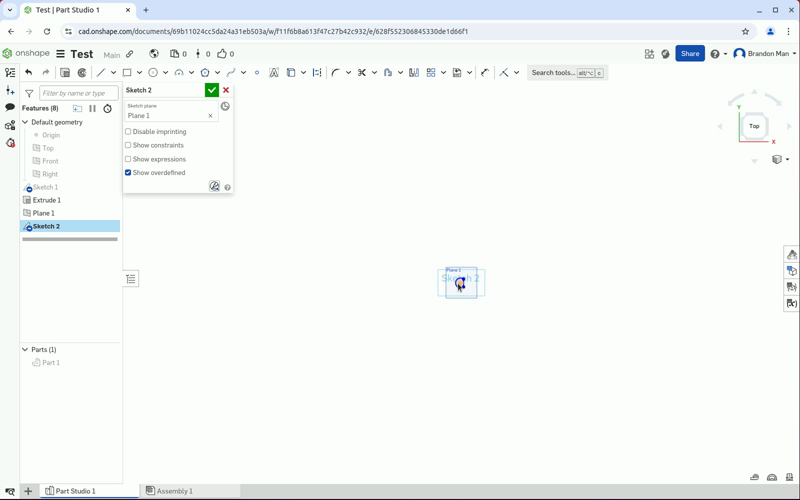
scroll(6)
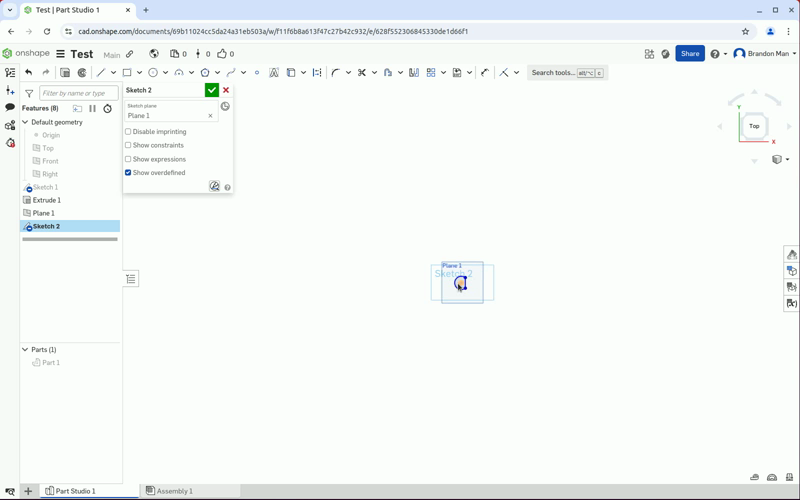
scroll(6)
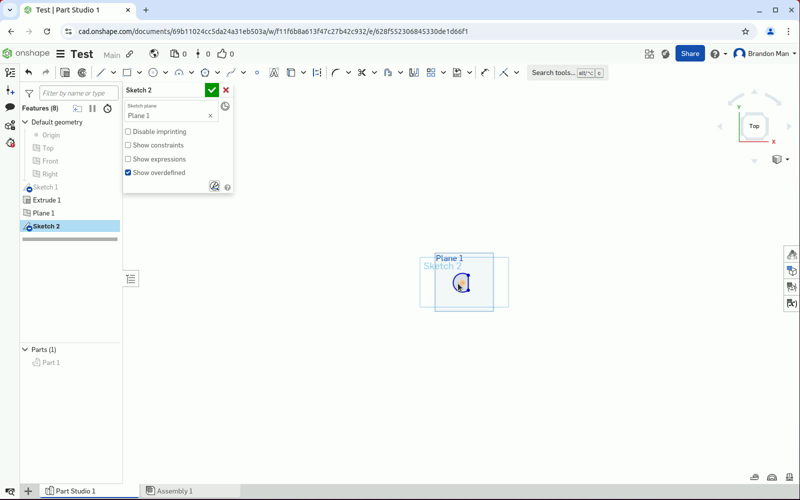
scroll(6)
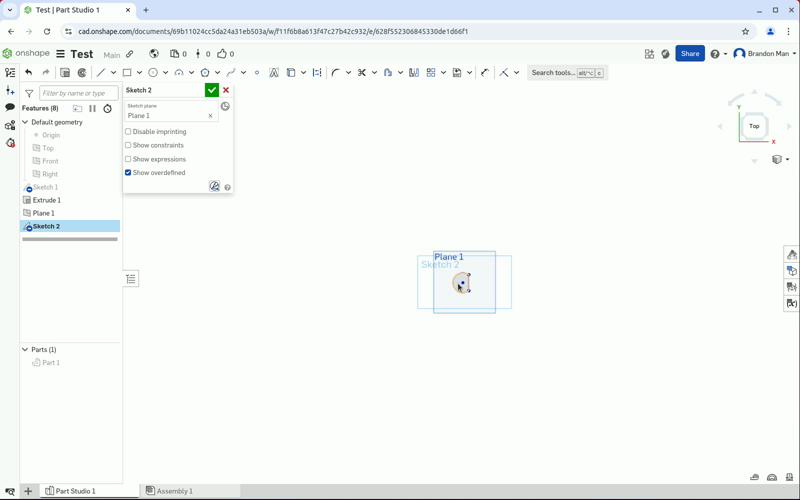
scroll(6)
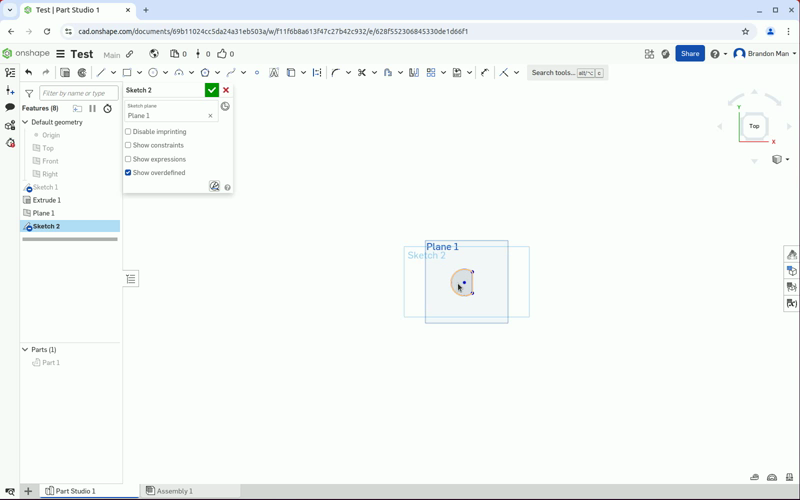
scroll(6)
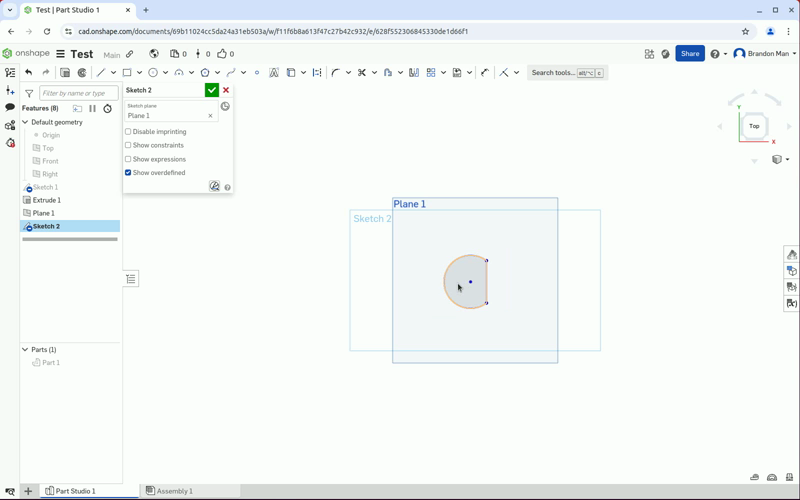
scroll(6)
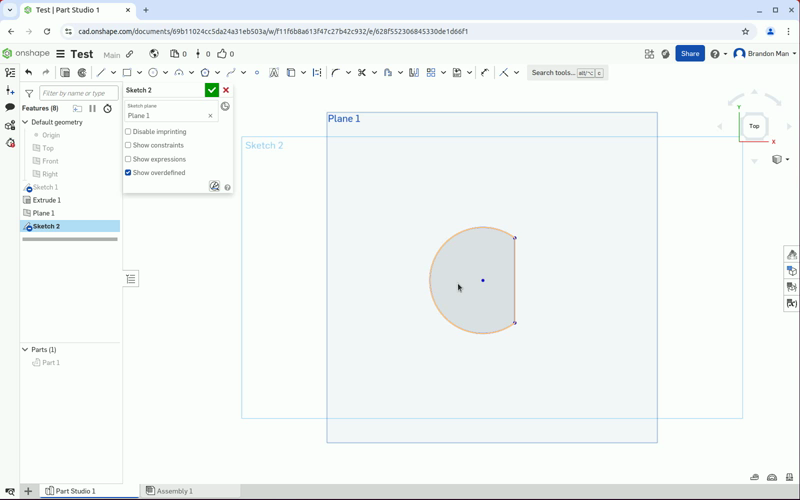
click(458, 283)
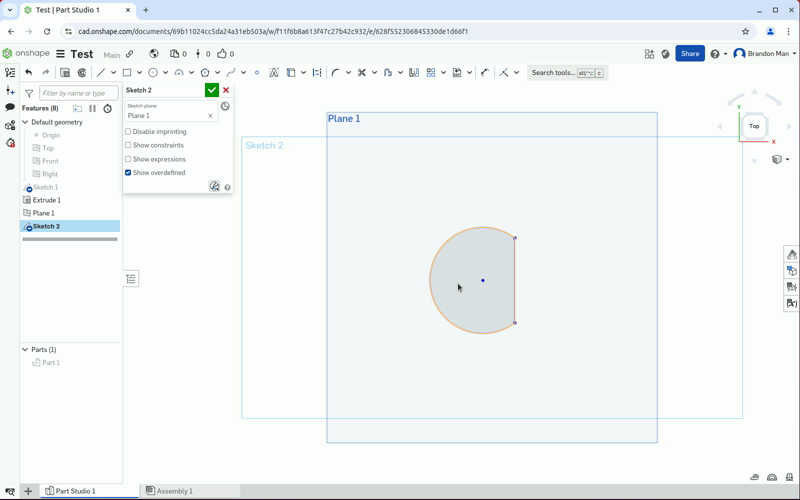
scroll(-6)
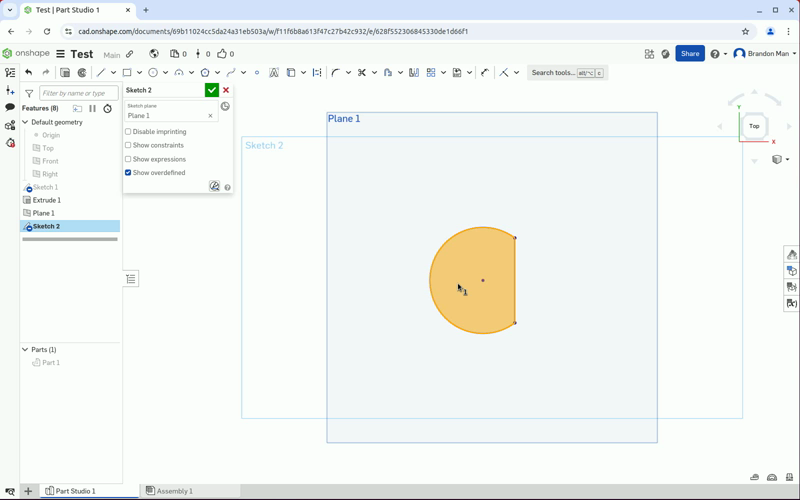
scroll(-6)
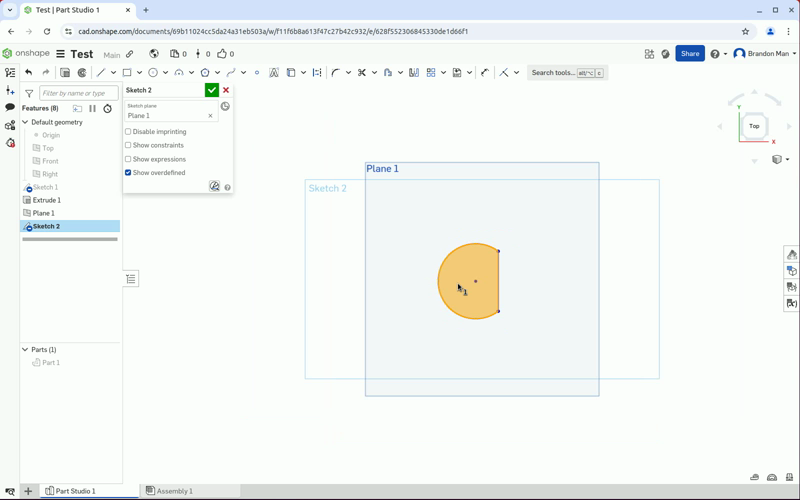
scroll(-6)
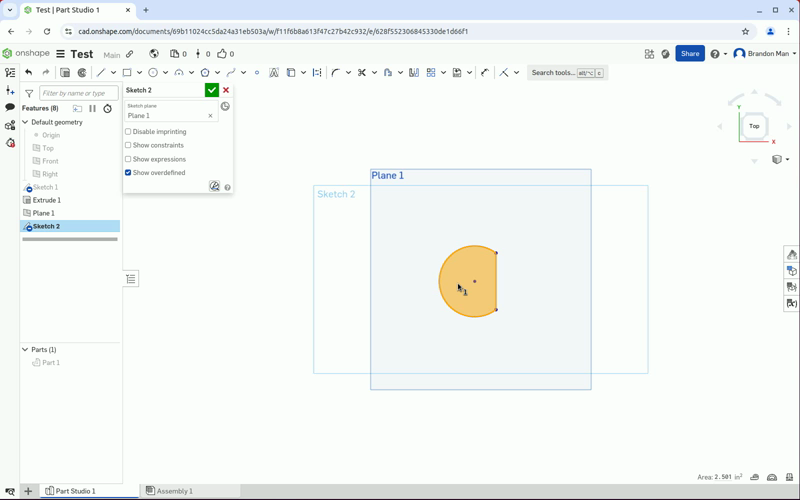
scroll(-6)
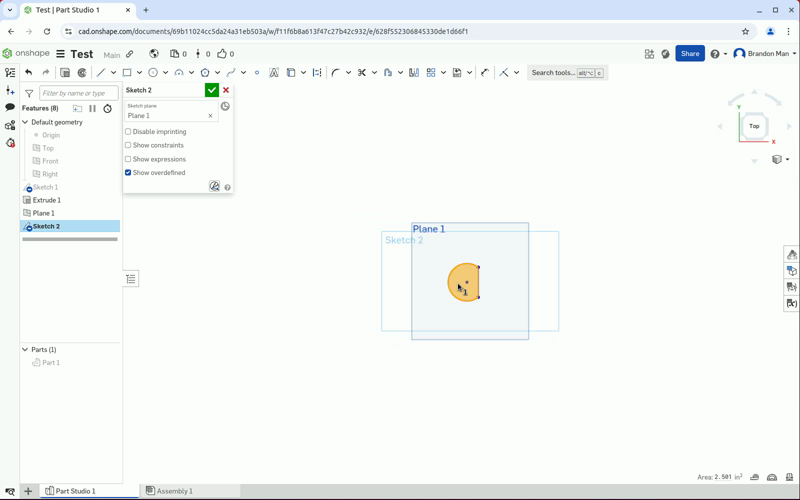
scroll(-6)
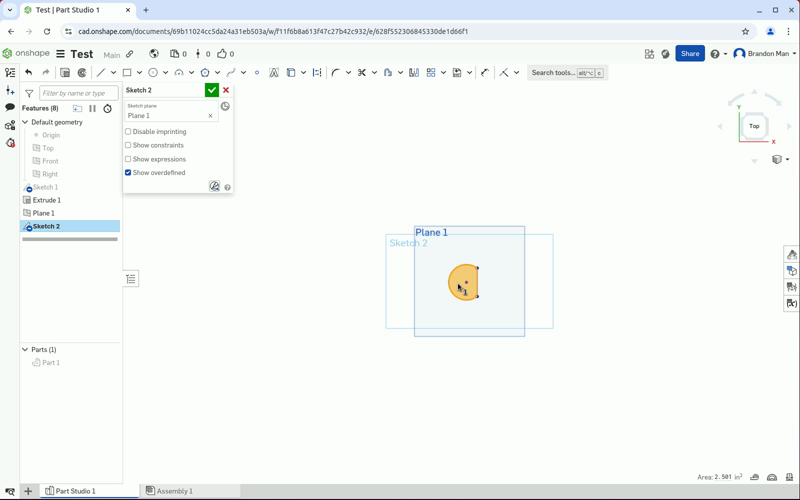
scroll(-6)
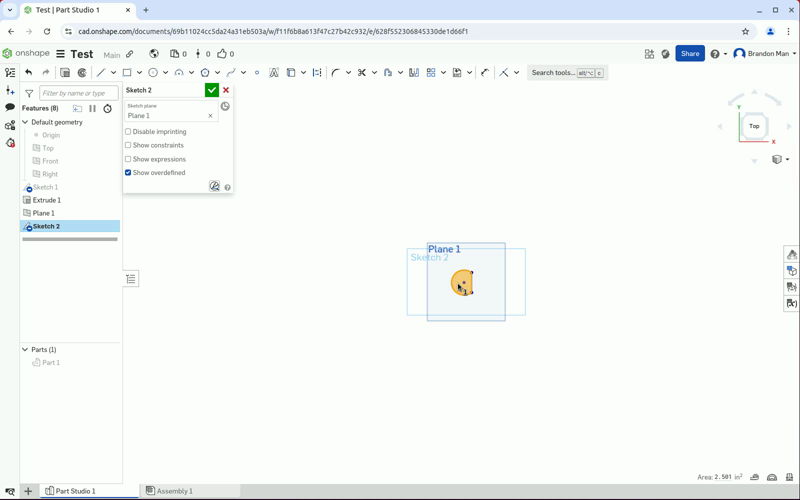
scroll(-6)
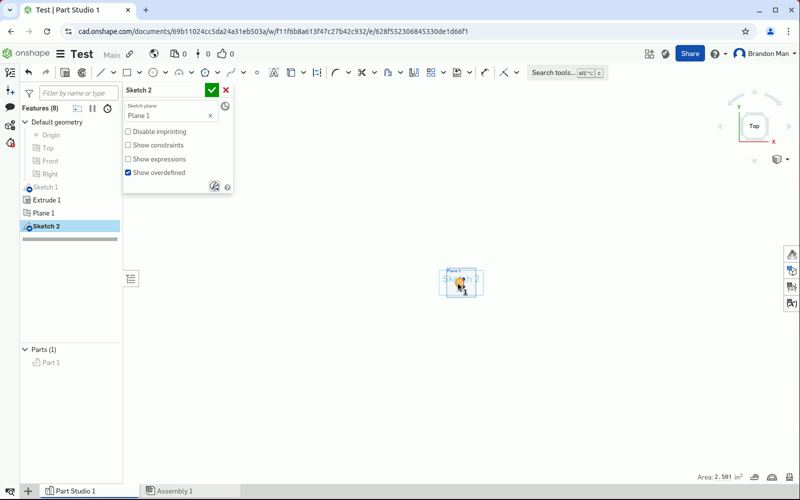
mouse_move(73, 352)
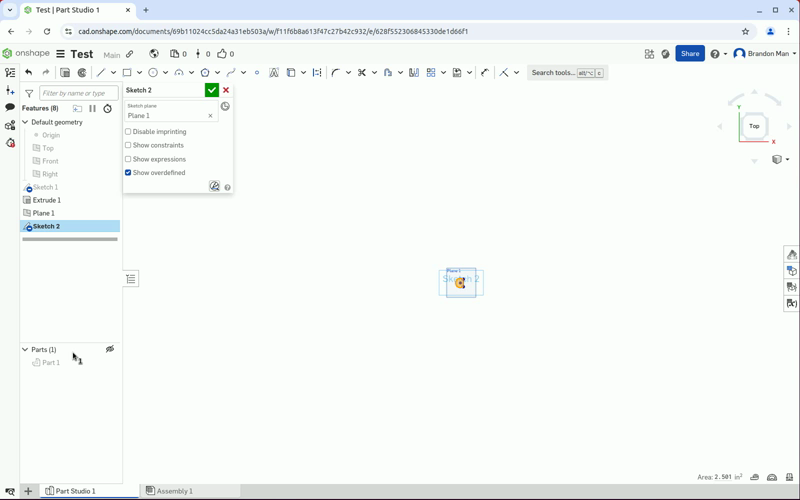
key(shift+y)
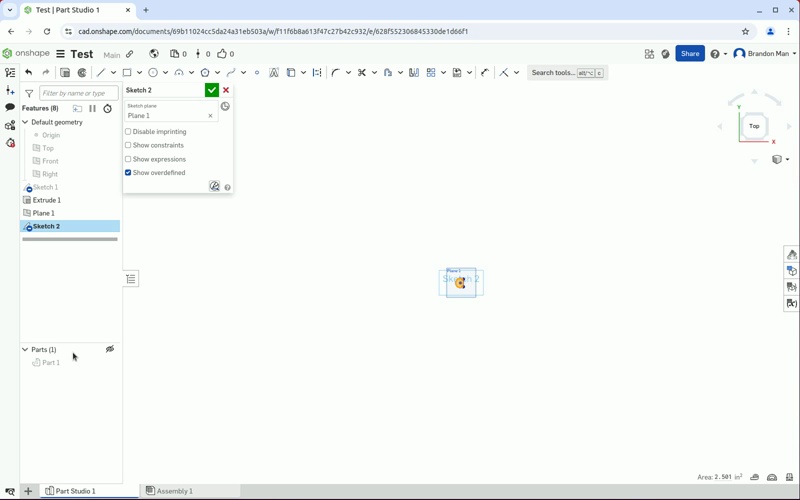
key(shift+e)
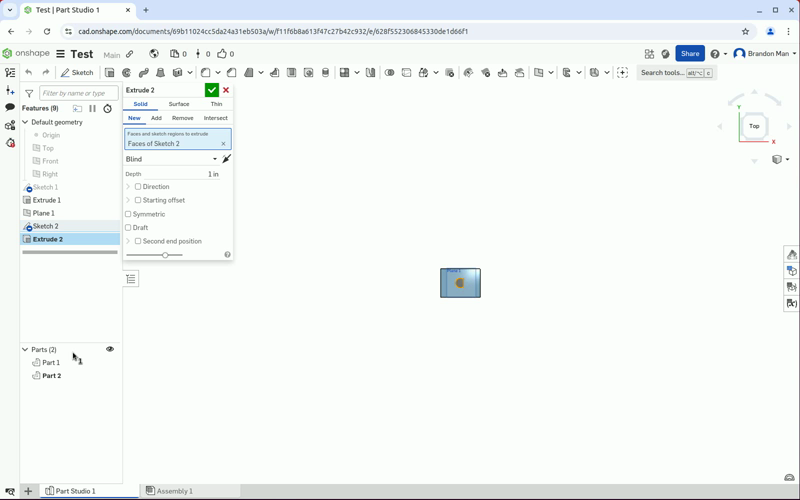
mouse_move(143, 106)
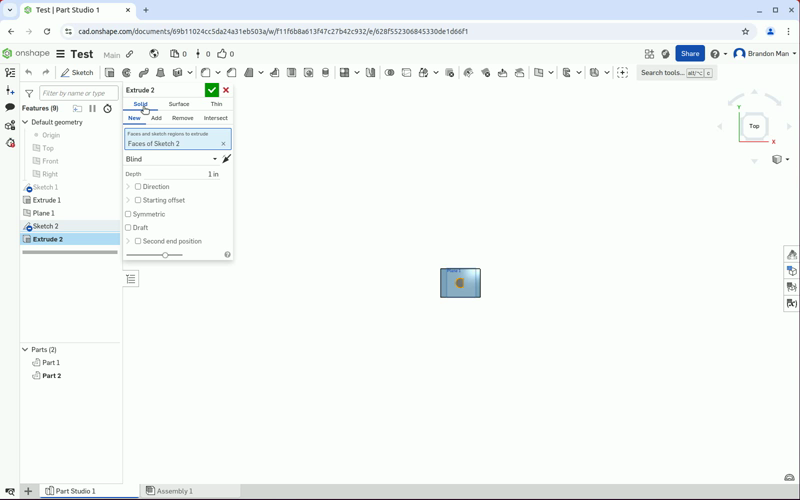
click(143, 106)
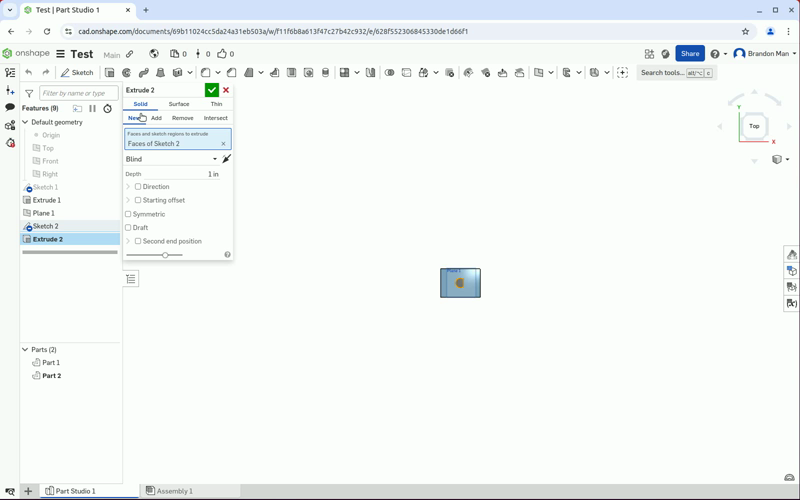
mouse_move(137, 120)
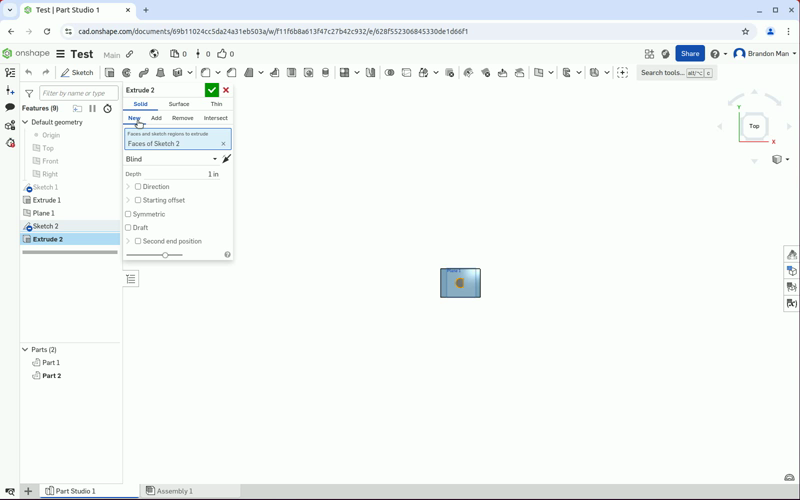
click(137, 120)
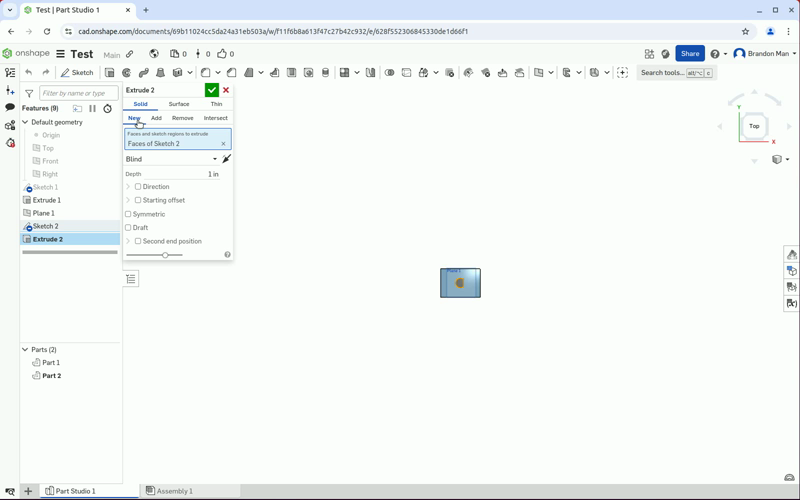
key(tab, 4)
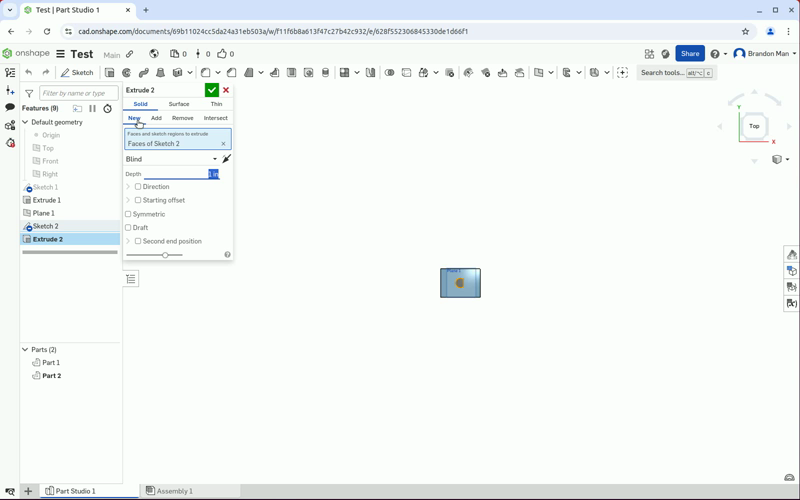
text(3.611)
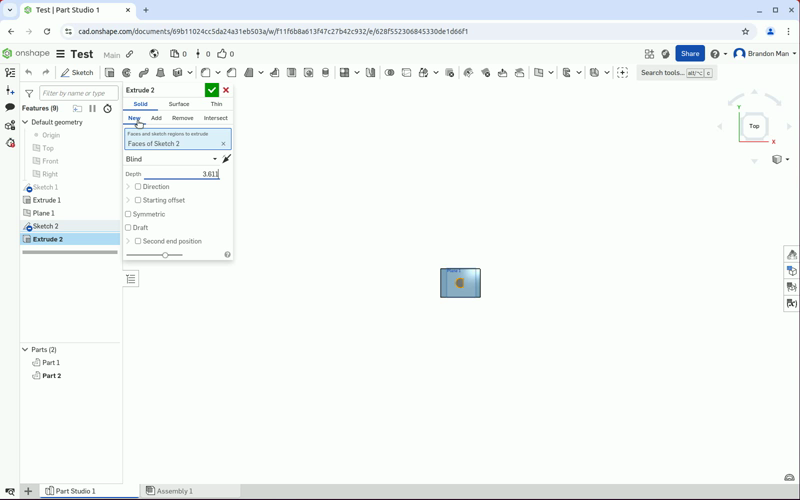
key(enter)
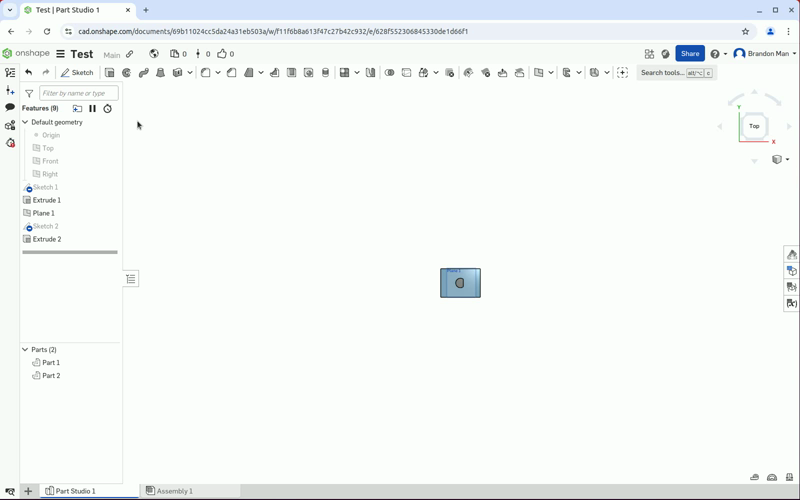
key(shift+h)
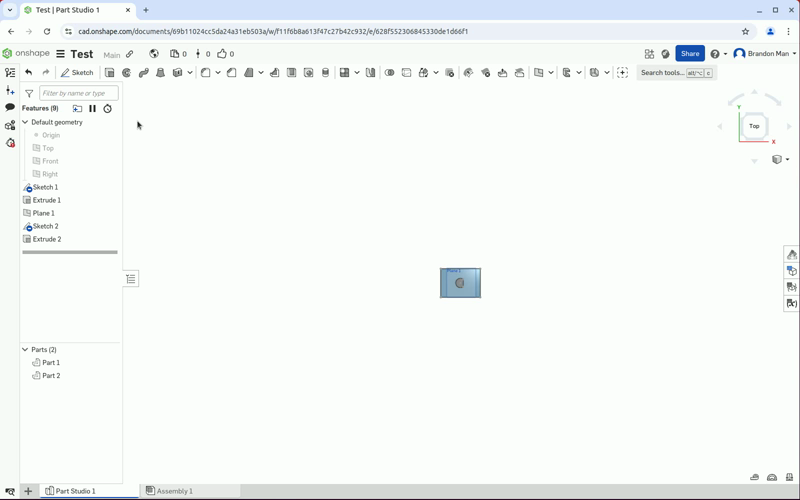
key(shift+h)
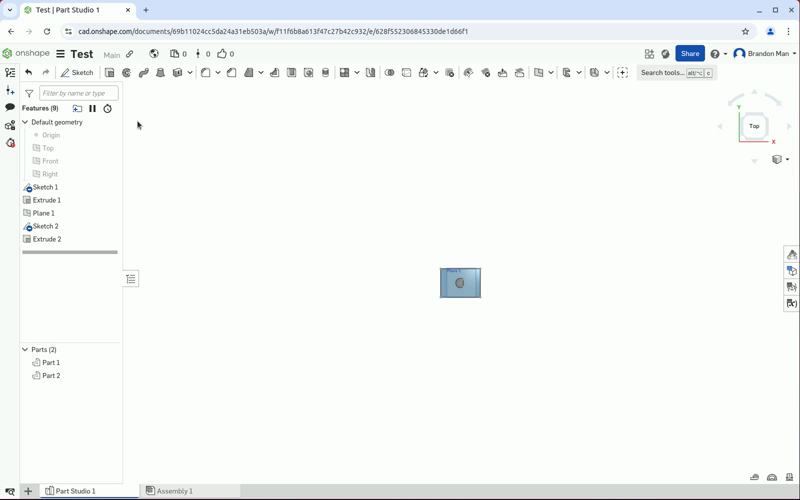
key(shift+7)
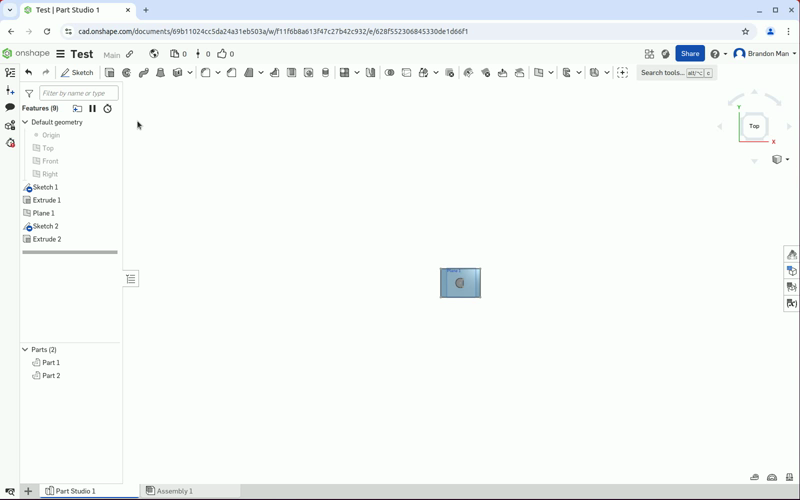
key(up, 3)
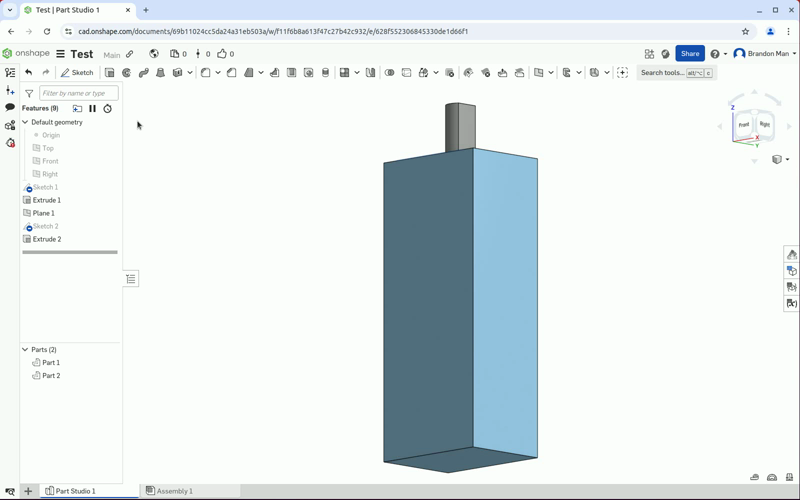
key(left, 3)
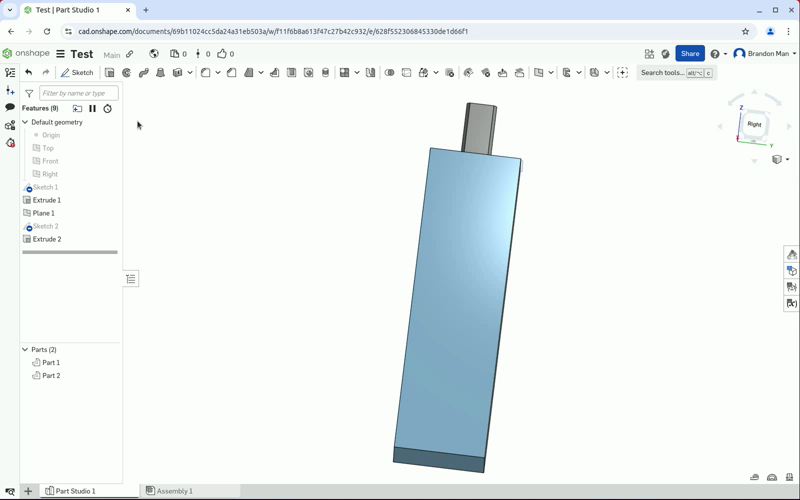
key(right, 3)
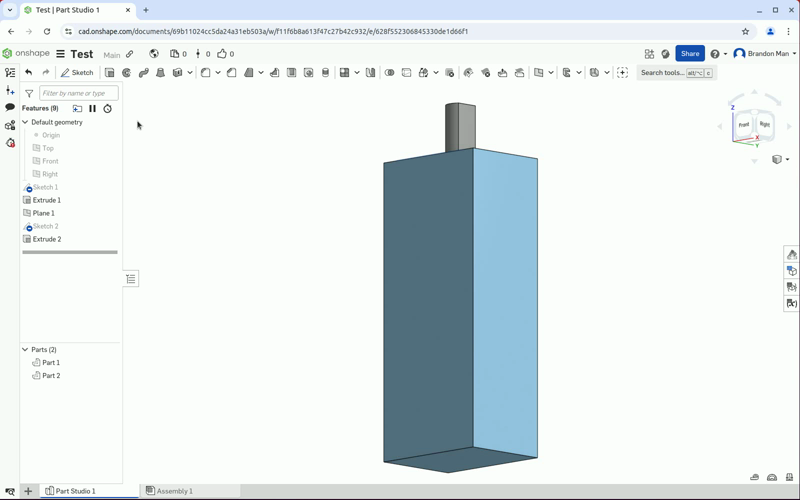
key(down, 3)
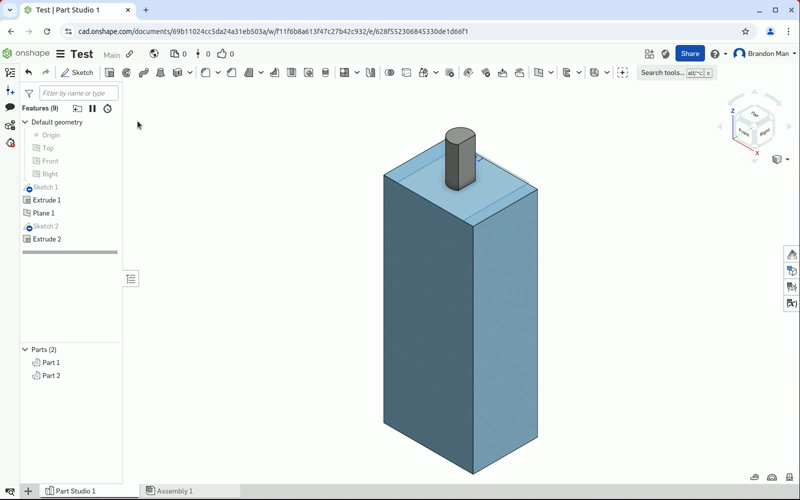
mouse_move(73, 189)
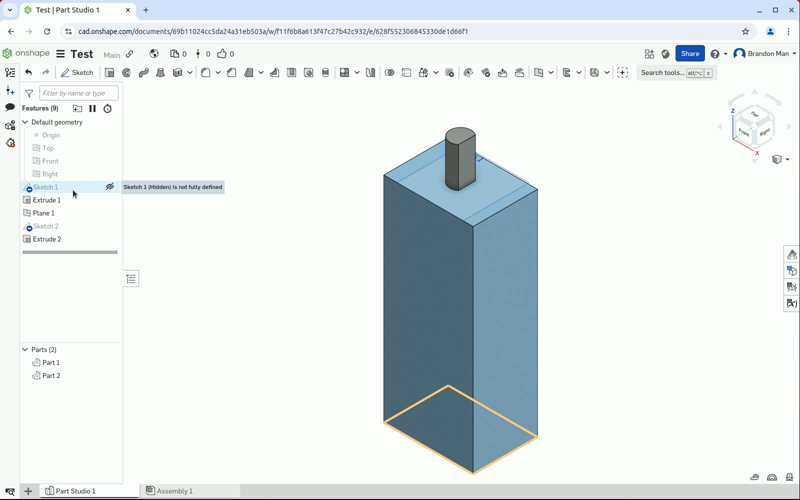
click(73, 189)